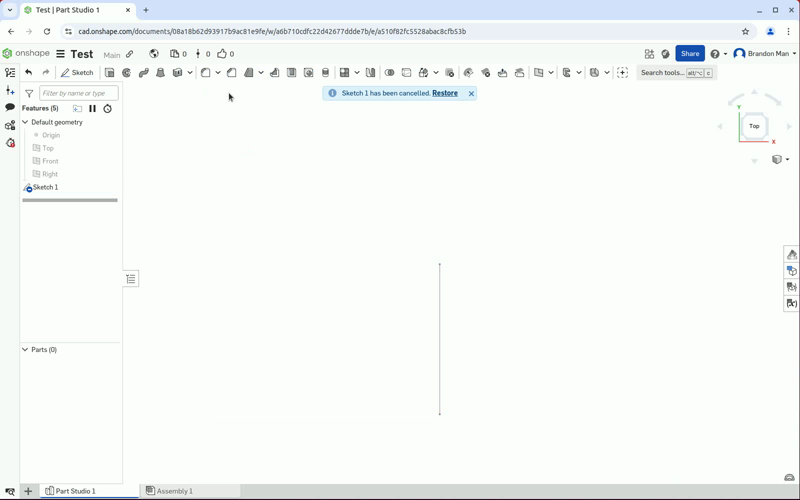
key(shift+h)
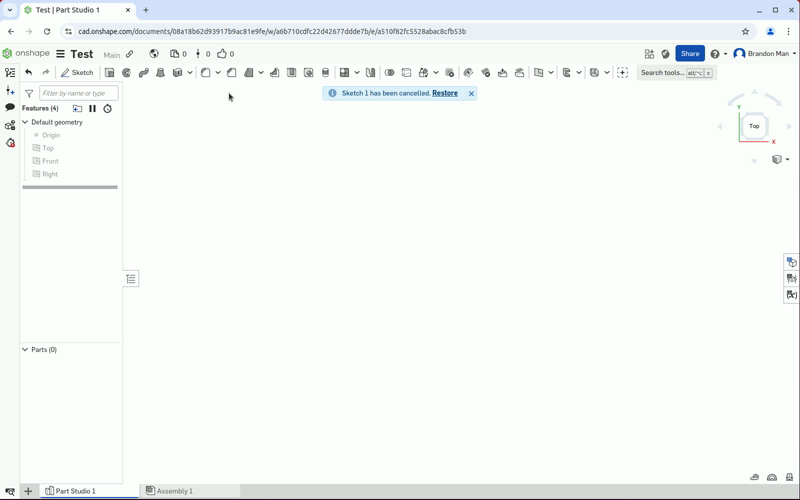
mouse_move(73, 352)
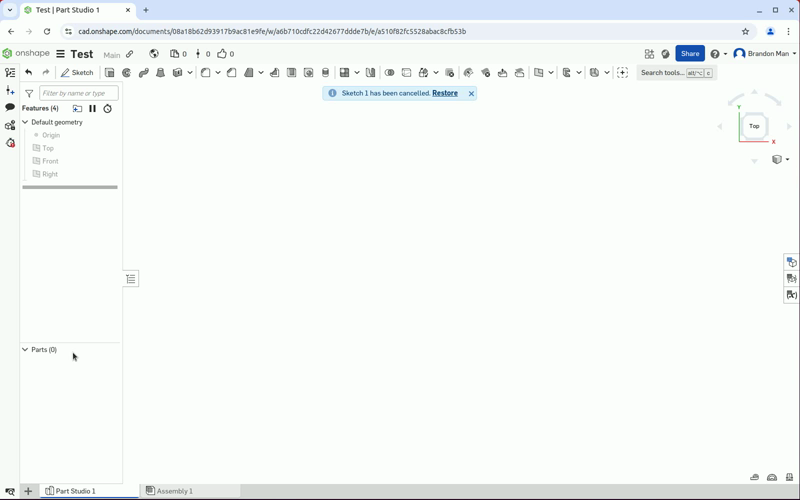
key(y)
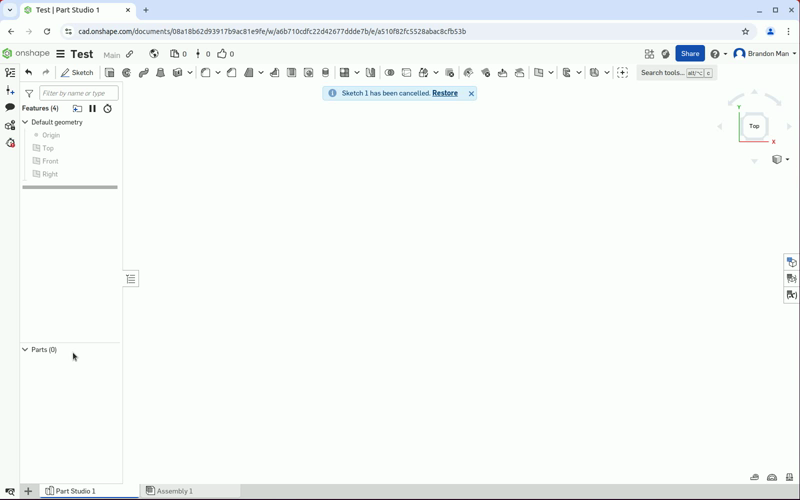
key(shift+p)
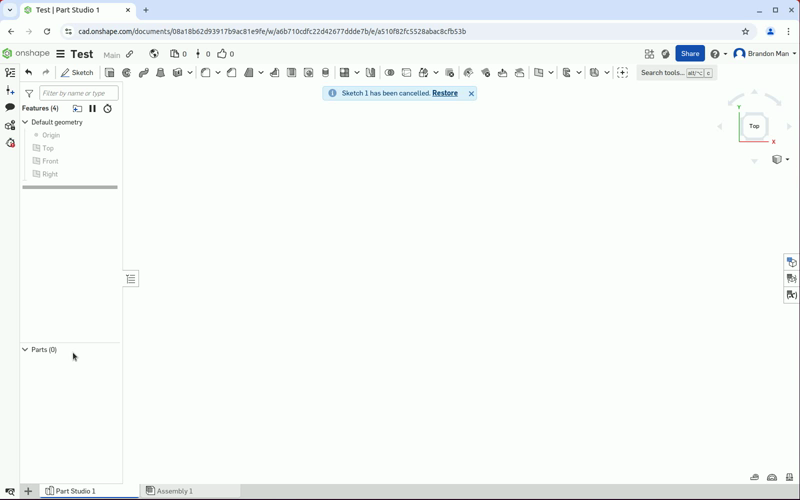
key(space)
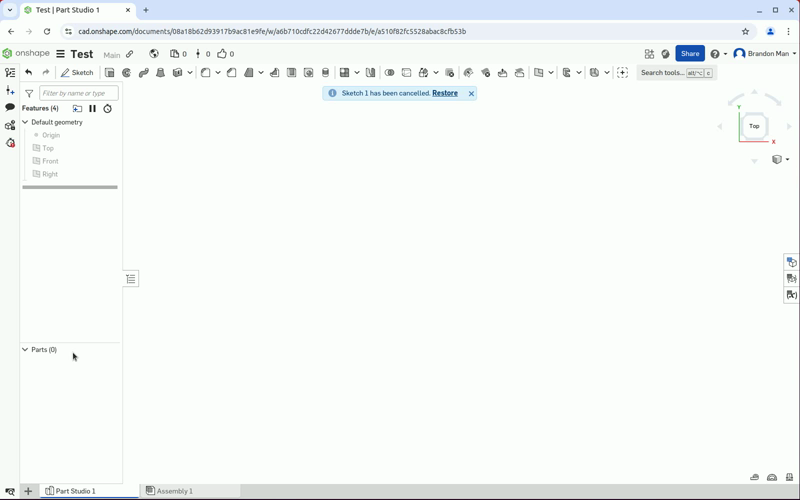
key_down(shift)
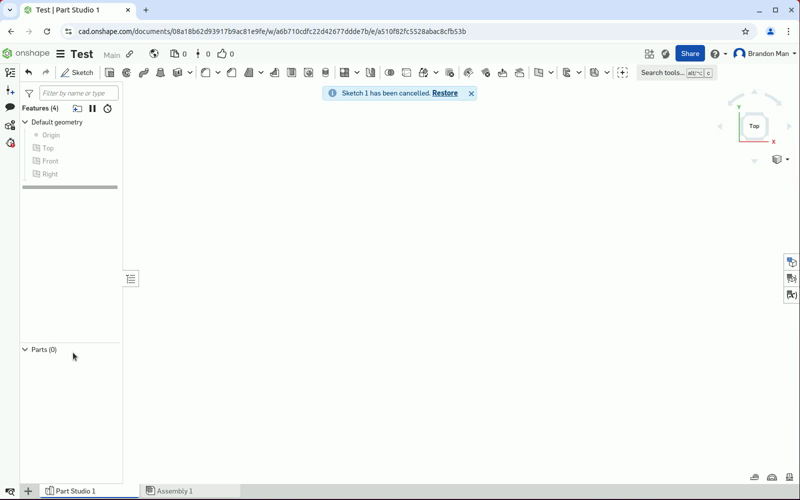
key(up)
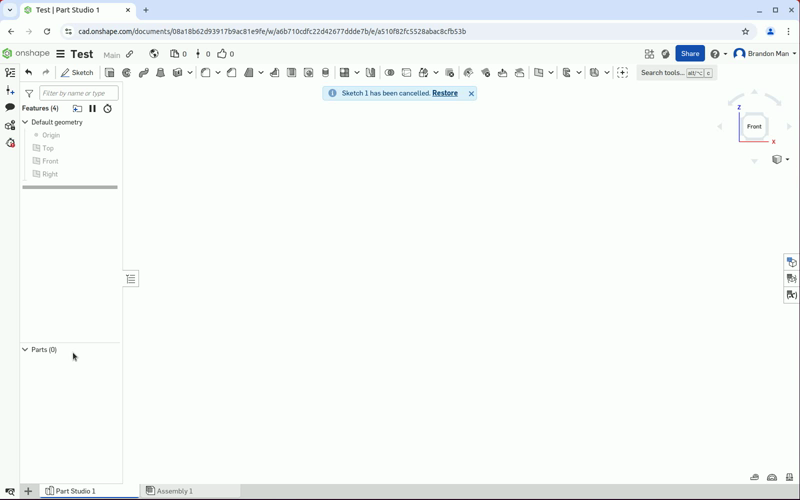
key_up(shift)
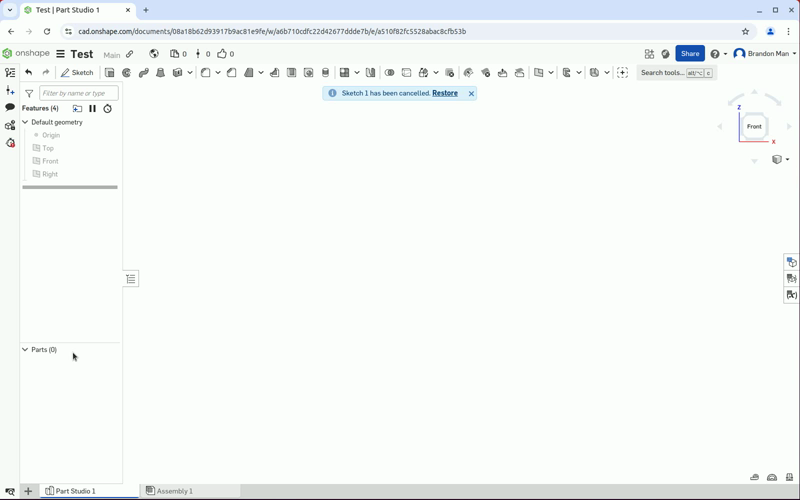
mouse_move(73, 352)
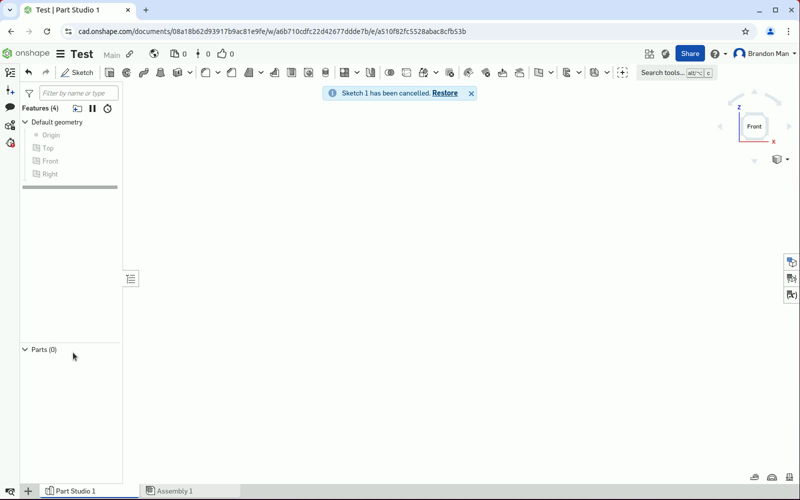
key(shift+y)
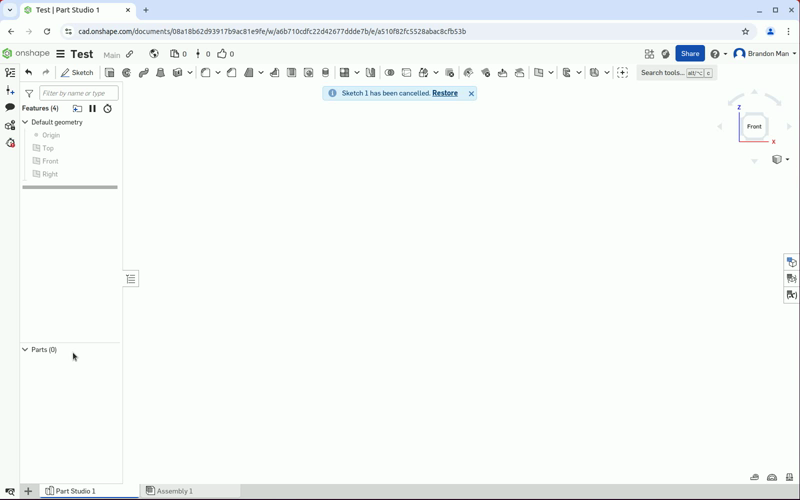
key(shift+s)
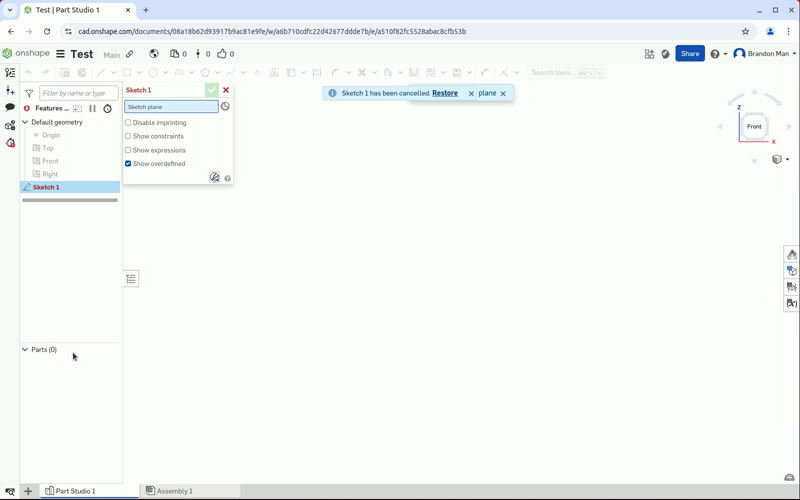
mouse_move(73, 163)
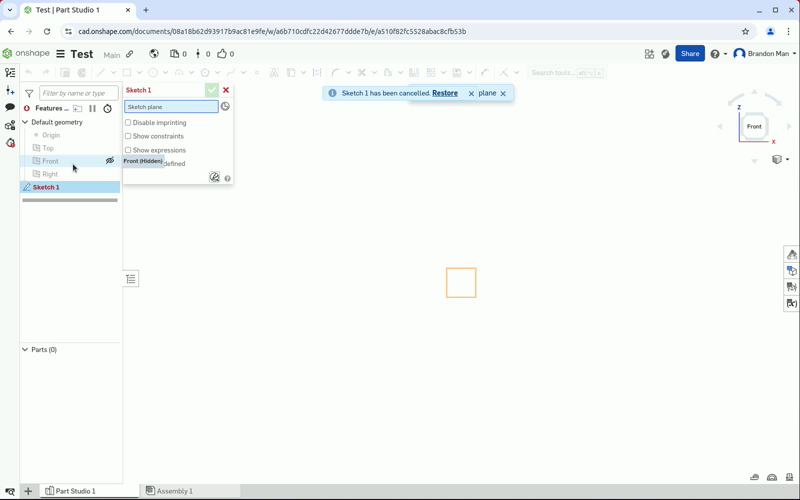
click(73, 163)
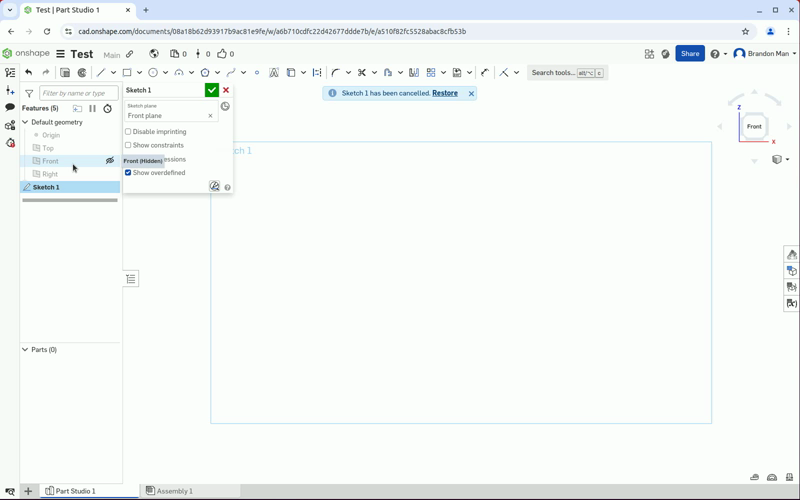
mouse_move(73, 352)
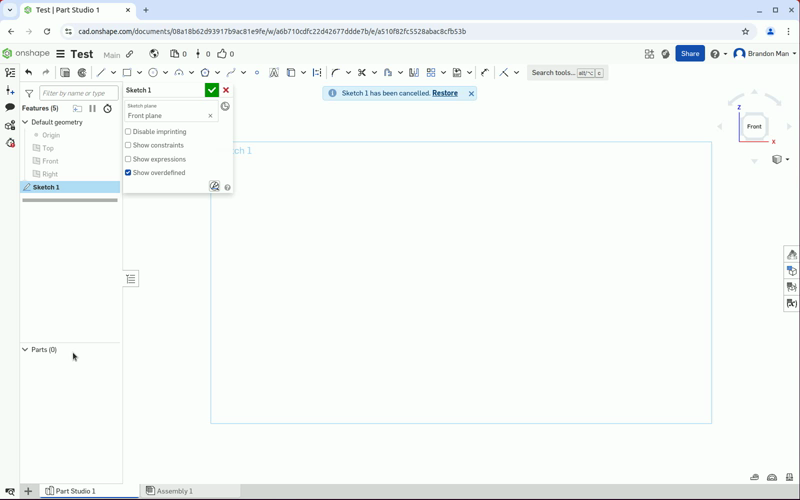
key(y)
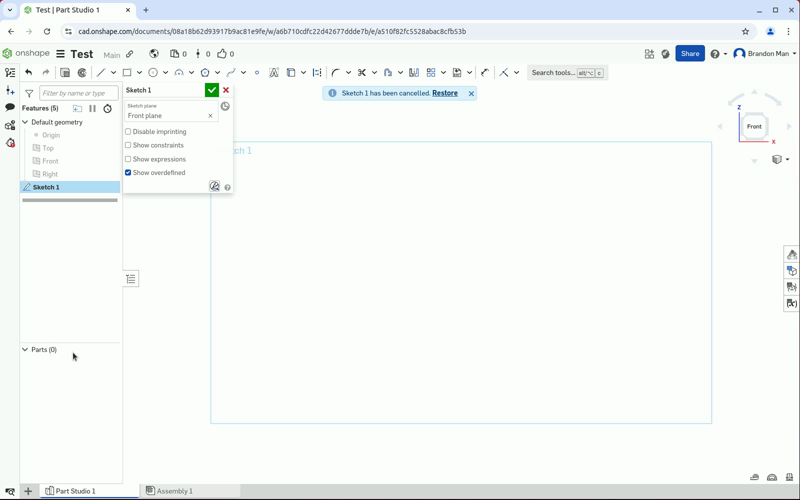
key(l)
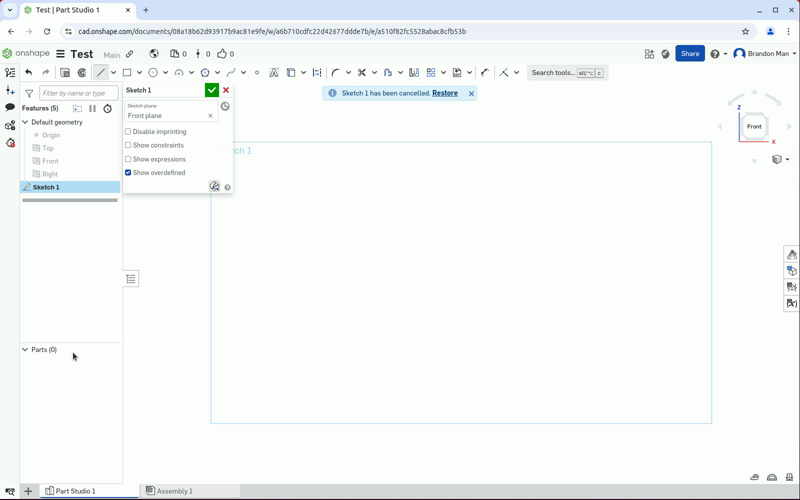
key_down(shift)
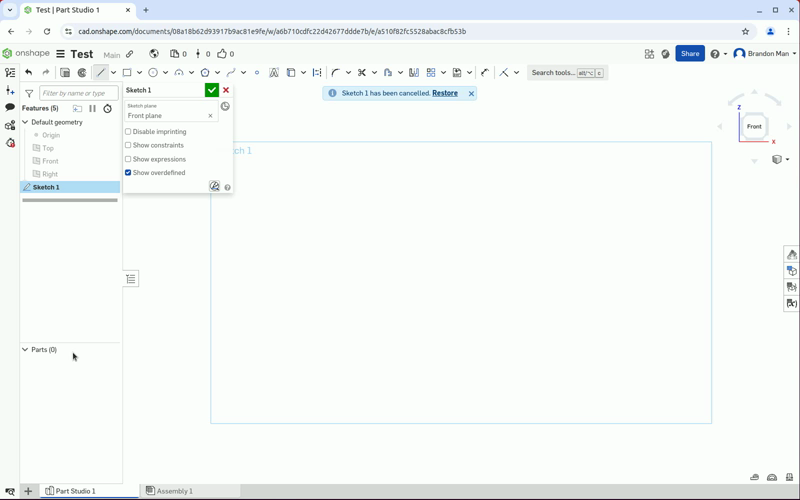
mouse_move(348, 309)
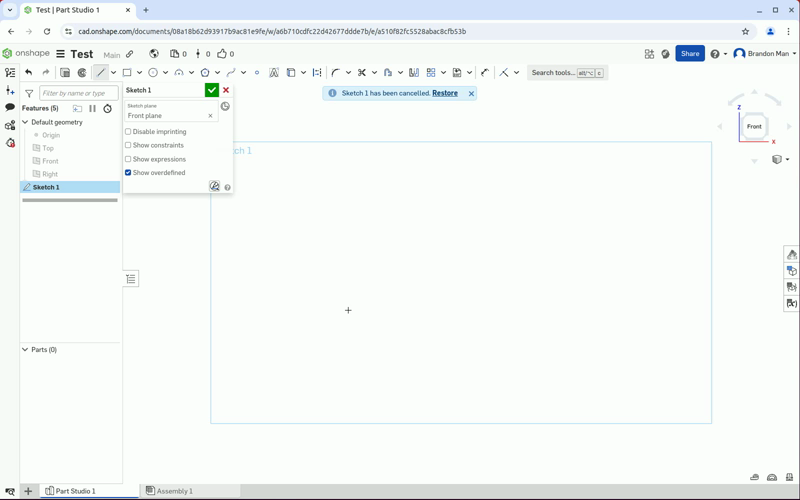
click(348, 309)
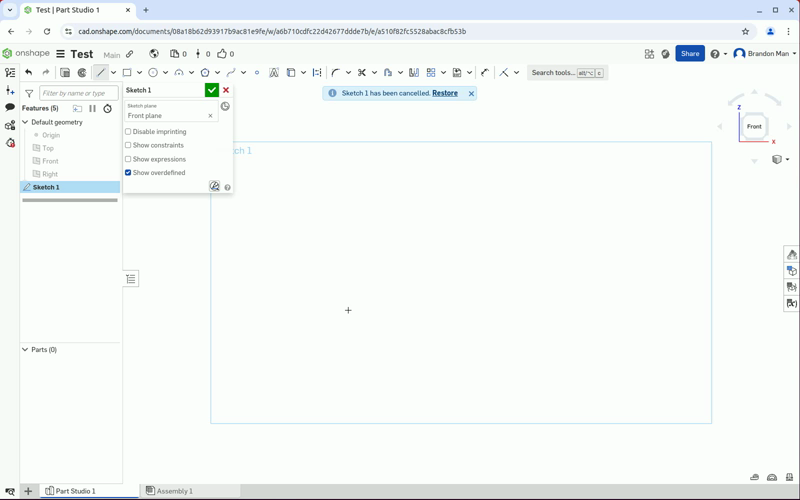
key_up(shift)
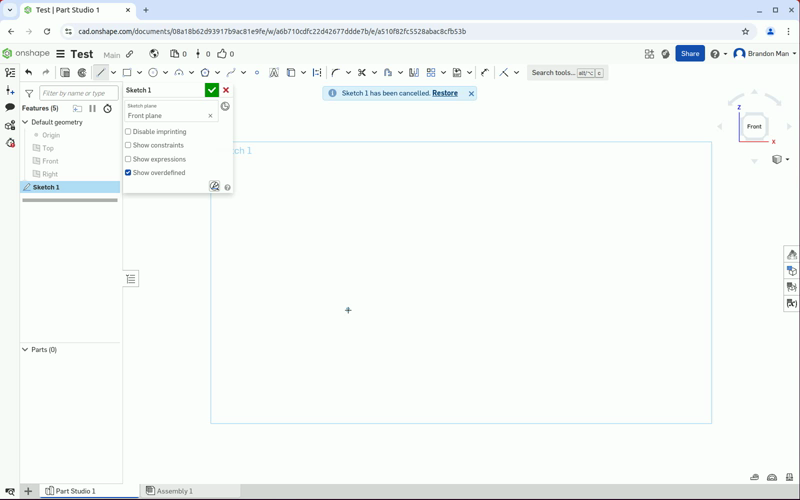
key_down(shift)
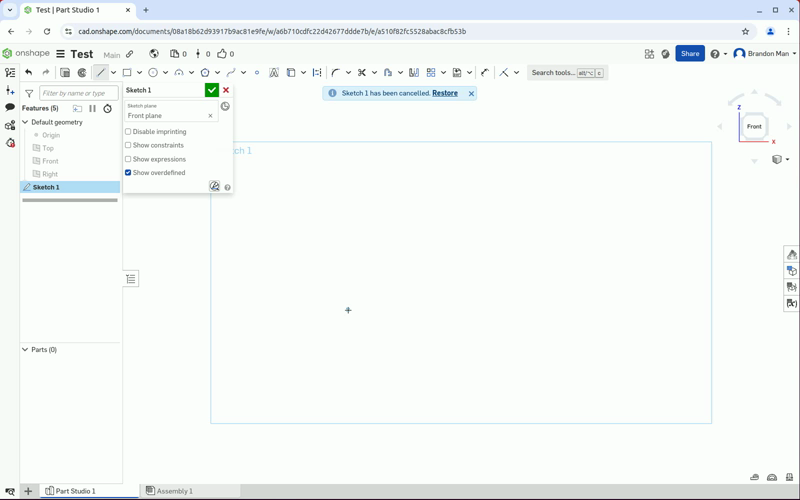
mouse_move(482, 309)
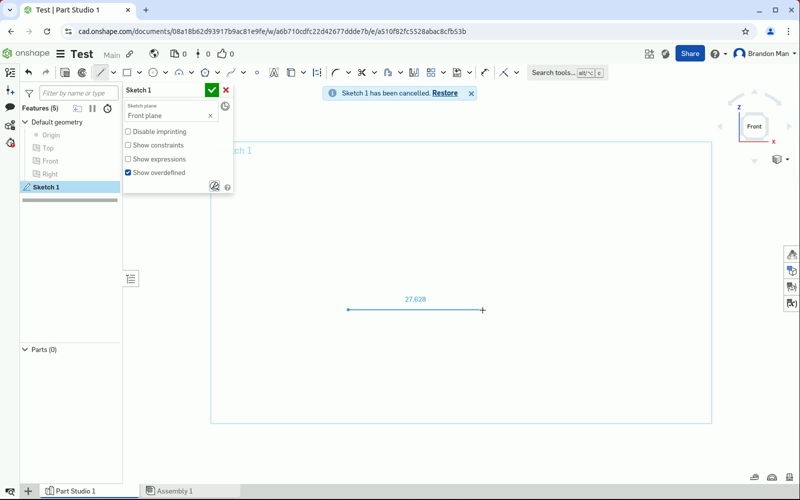
click(482, 309)
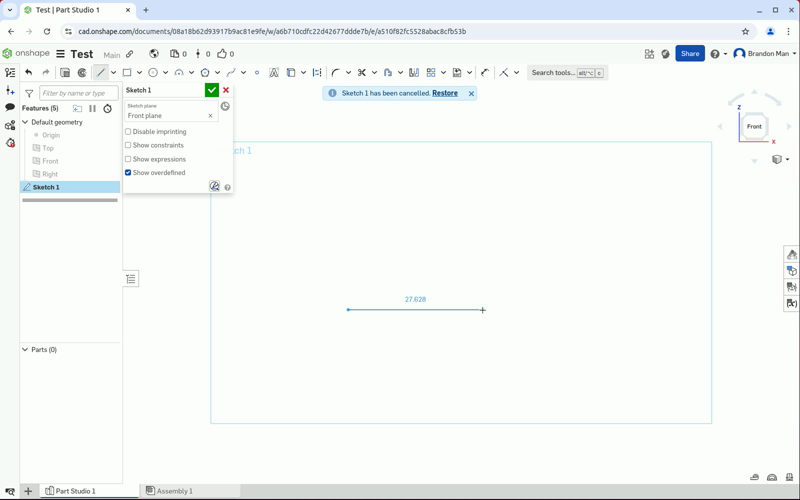
key_up(shift)
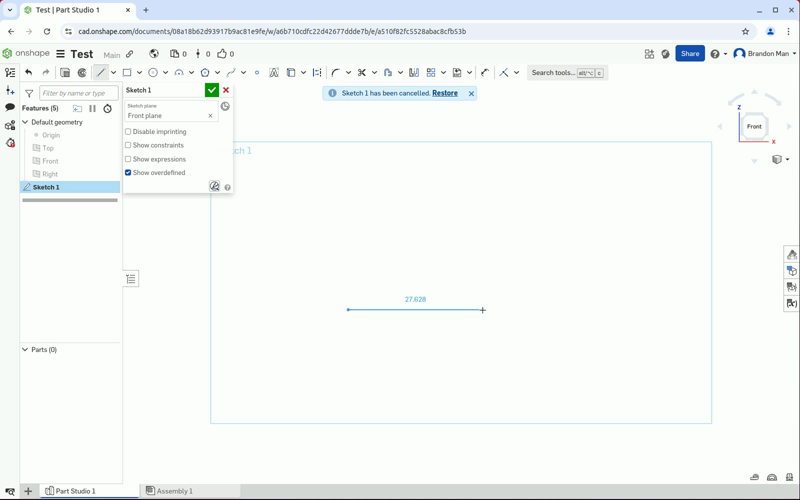
key_down(shift)
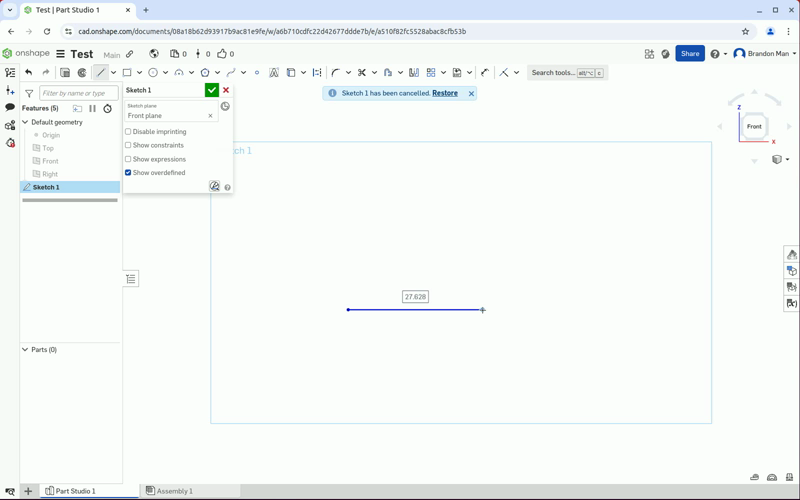
mouse_move(482, 220)
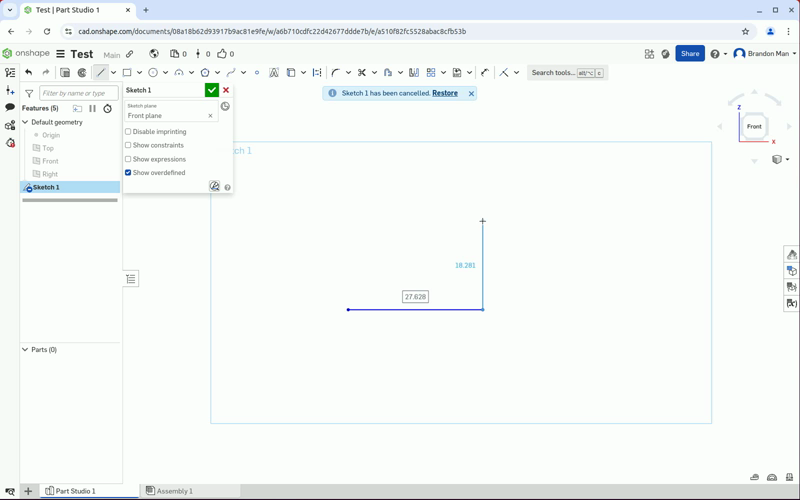
click(482, 220)
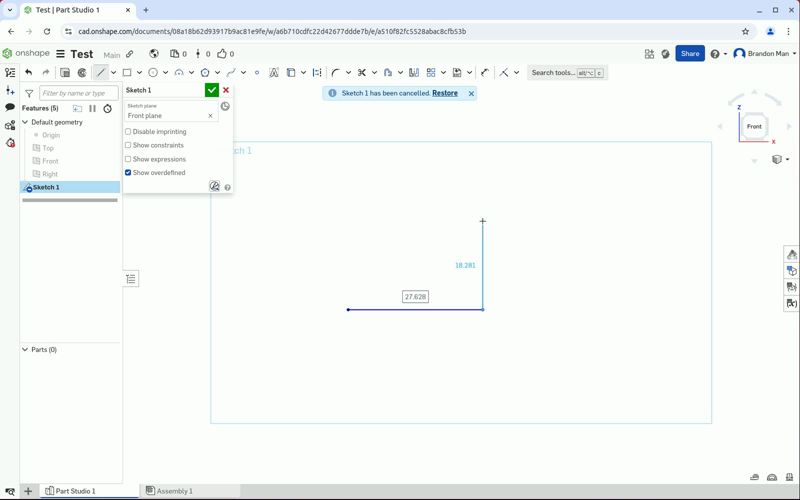
key_up(shift)
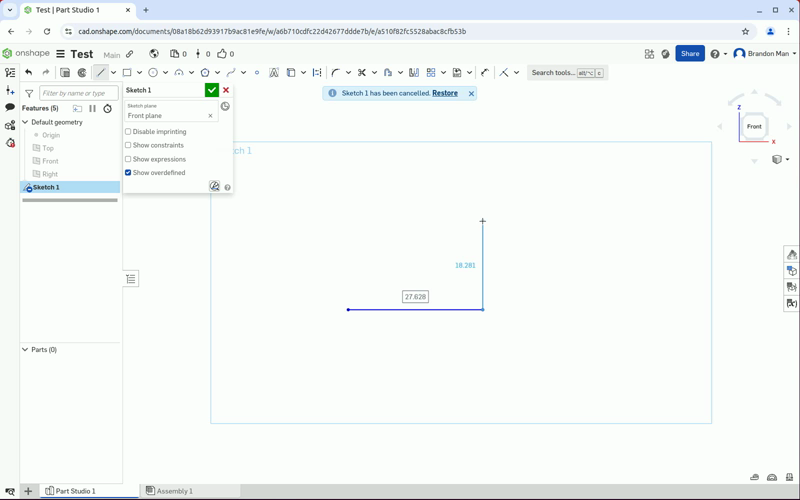
key_down(shift)
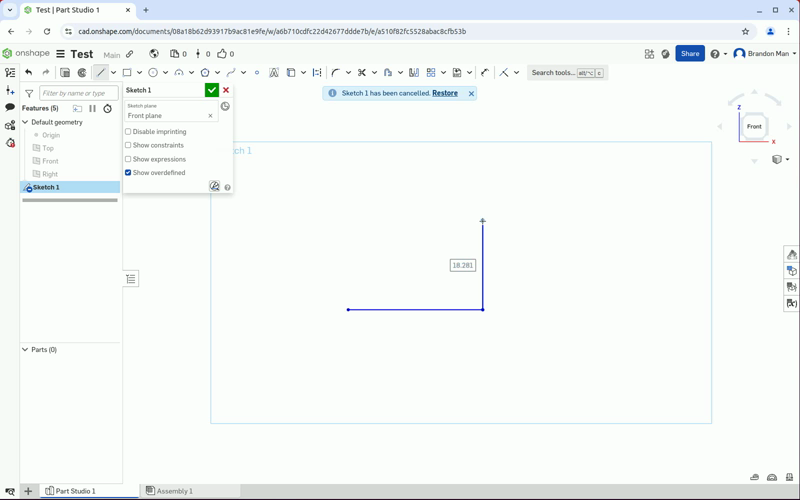
mouse_move(512, 220)
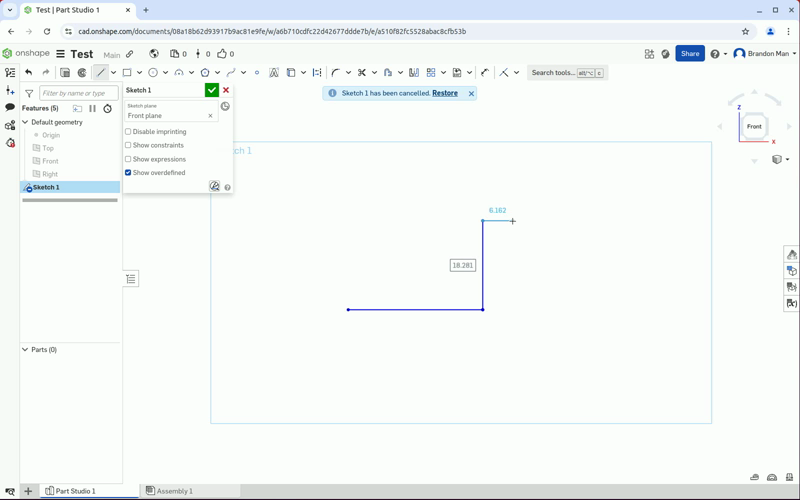
mouse_move(460, 220)
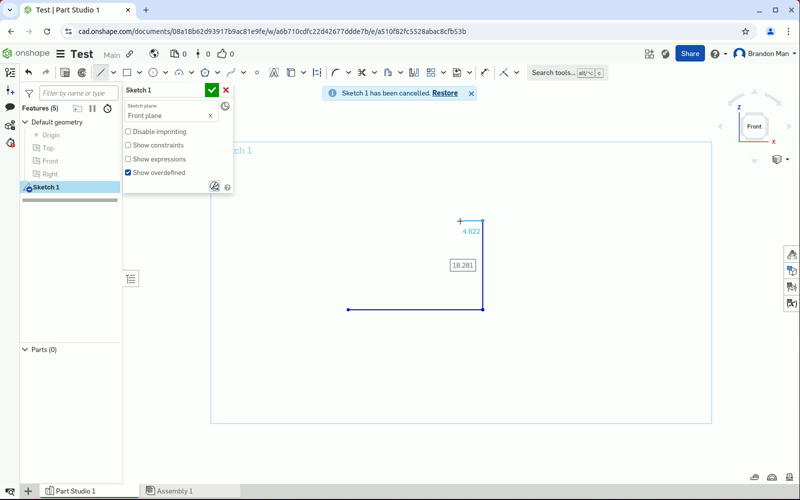
click(460, 220)
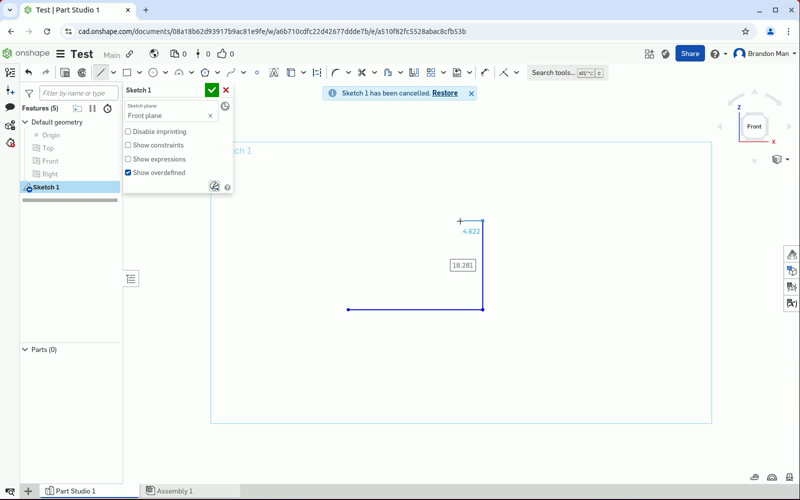
key_up(shift)
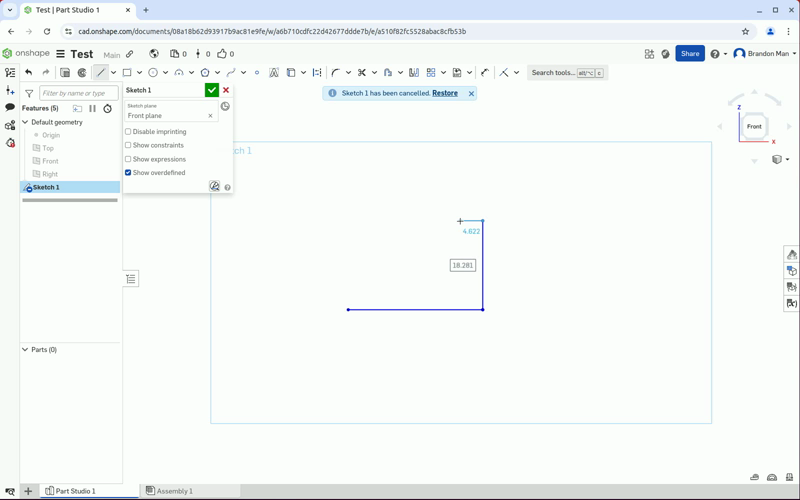
key_down(shift)
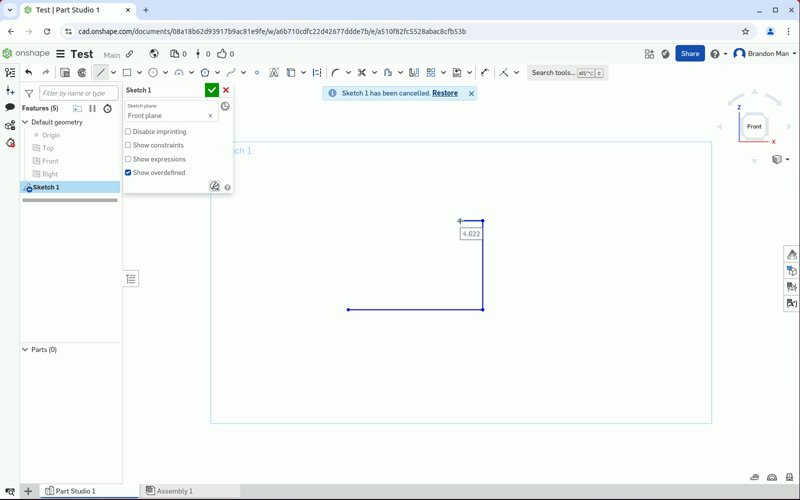
mouse_move(490, 220)
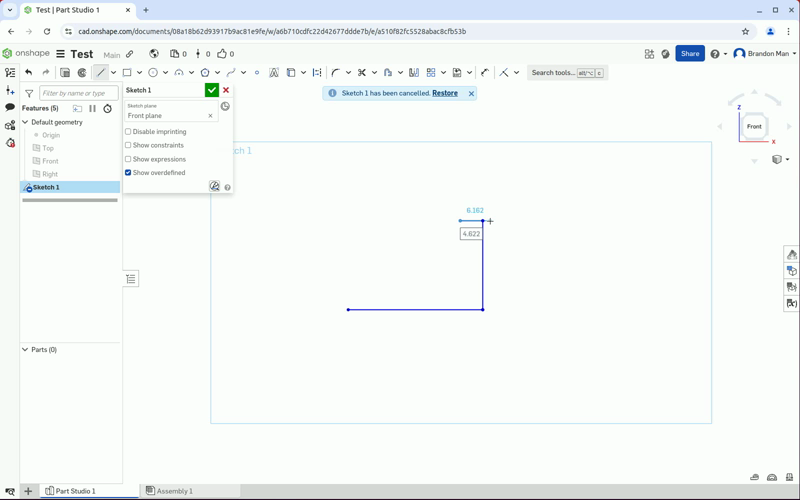
mouse_move(460, 264)
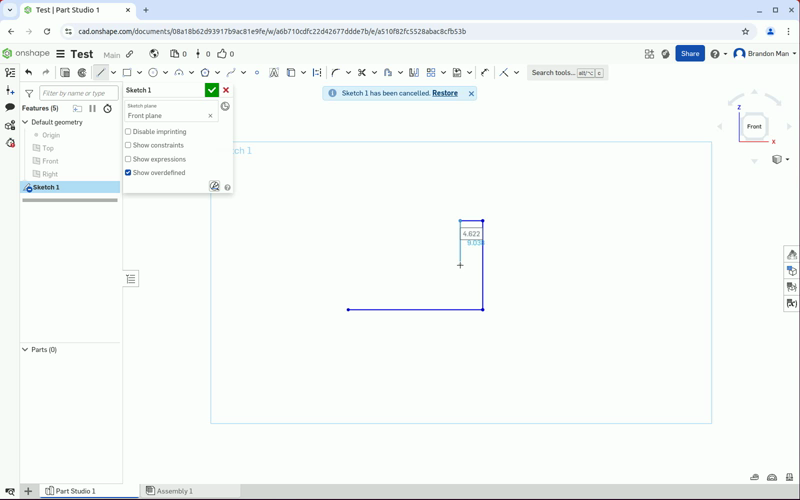
click(460, 264)
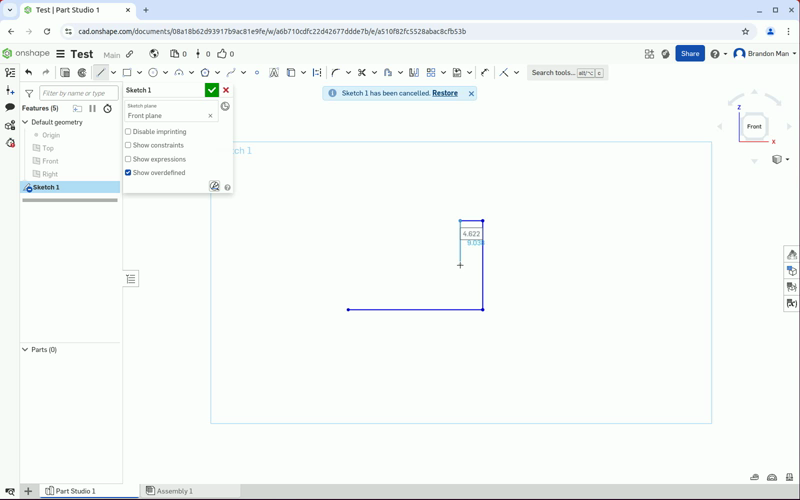
key_up(shift)
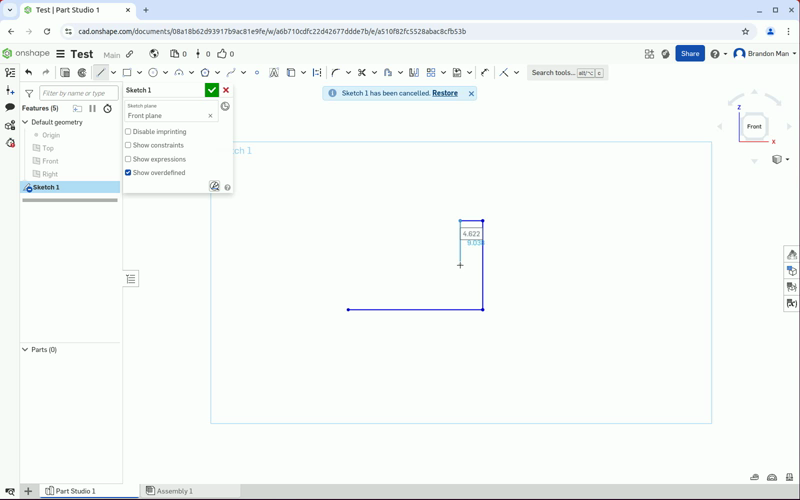
key_down(shift)
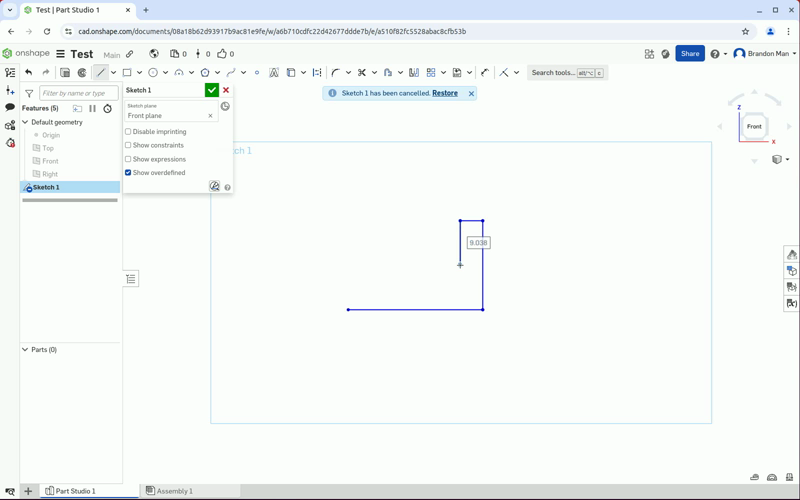
mouse_move(371, 264)
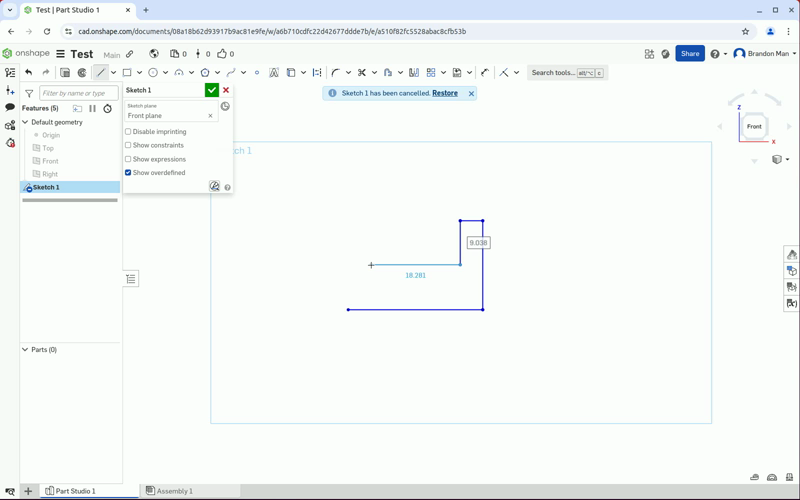
click(371, 264)
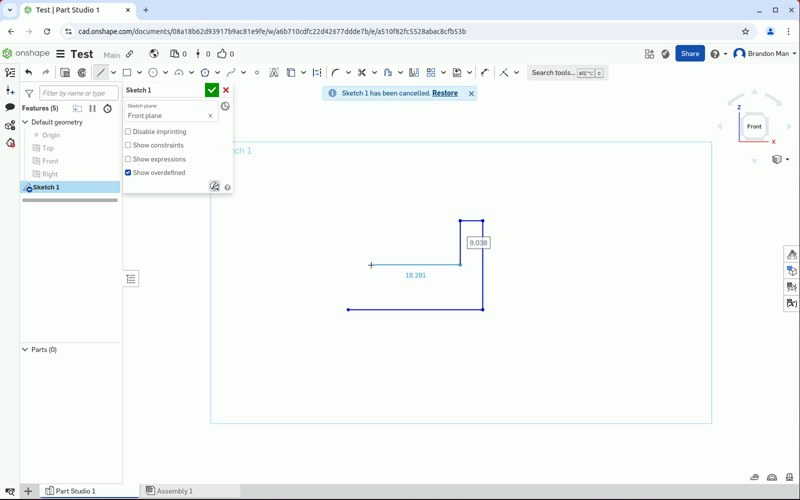
key_up(shift)
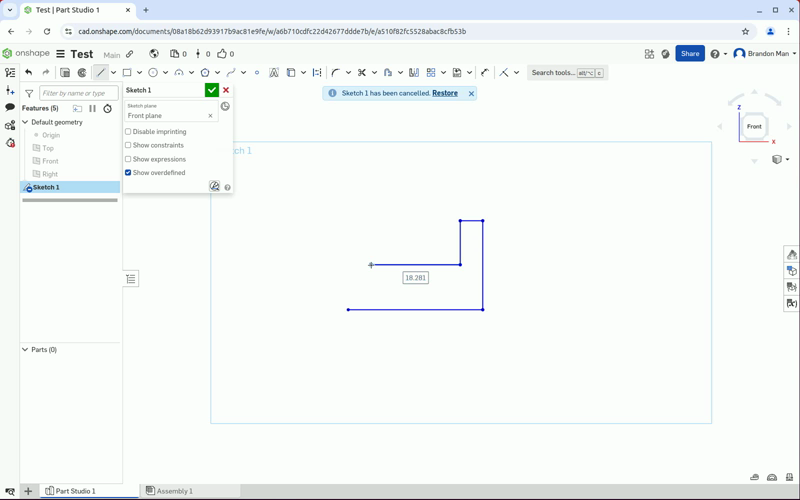
key_down(shift)
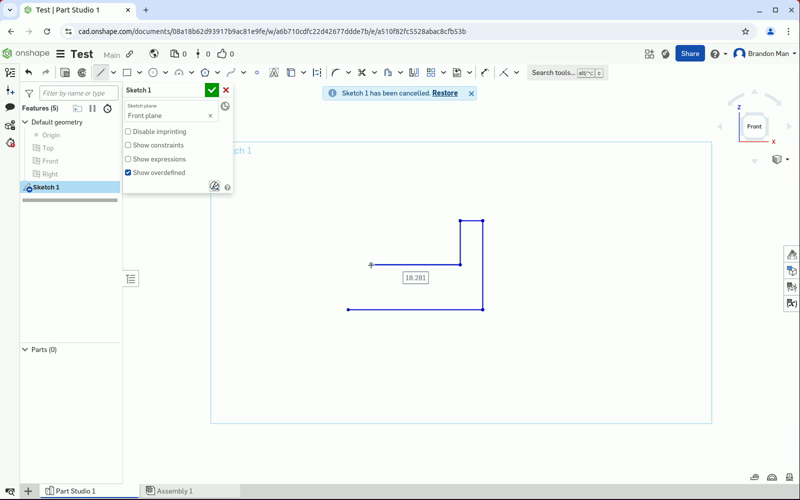
mouse_move(401, 264)
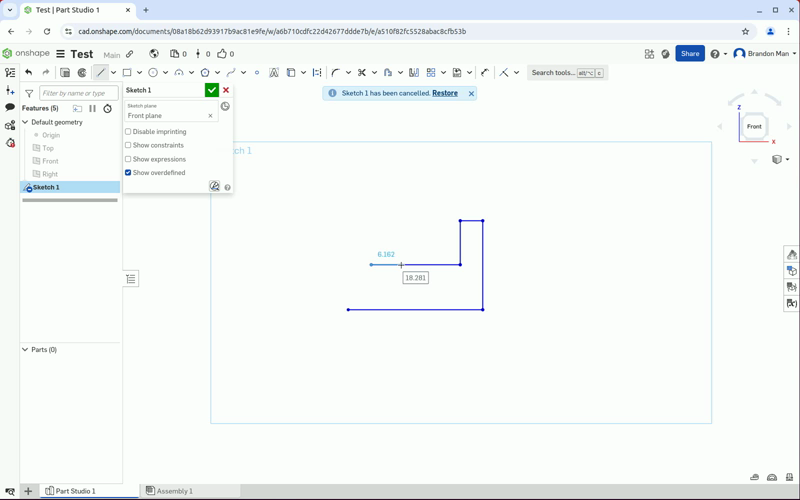
mouse_move(371, 220)
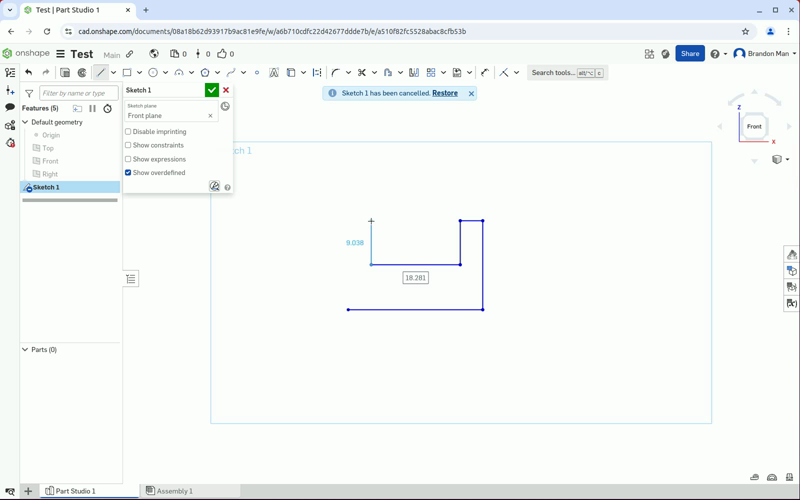
click(371, 220)
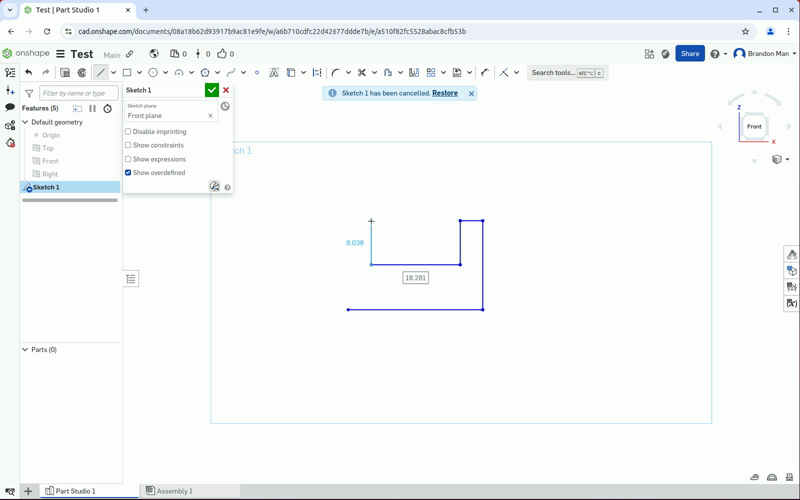
key_up(shift)
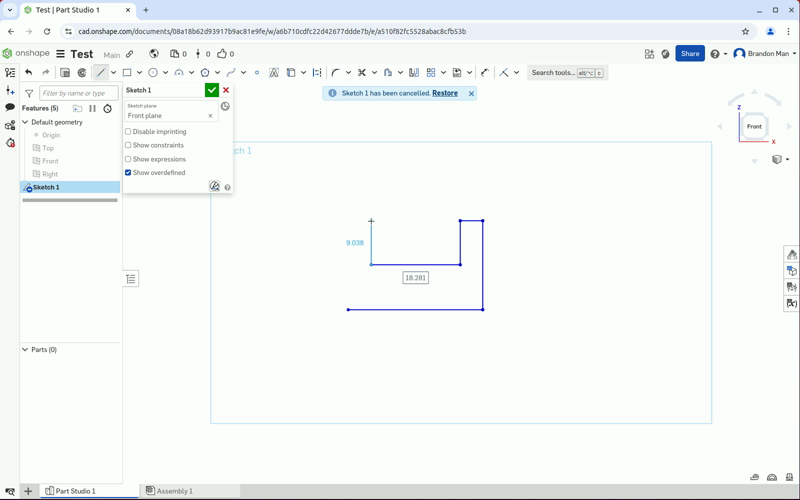
key_down(shift)
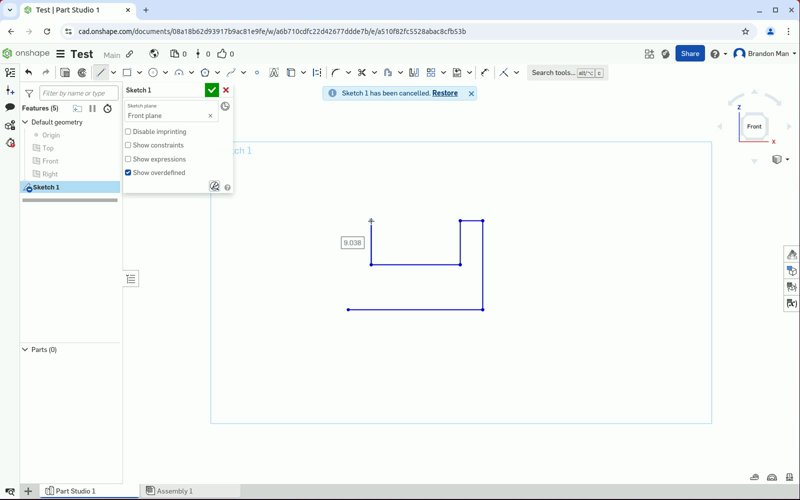
mouse_move(401, 220)
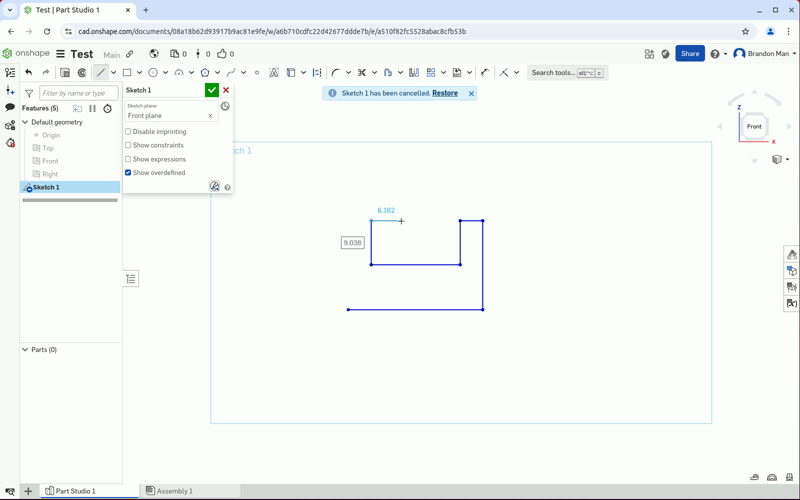
mouse_move(348, 220)
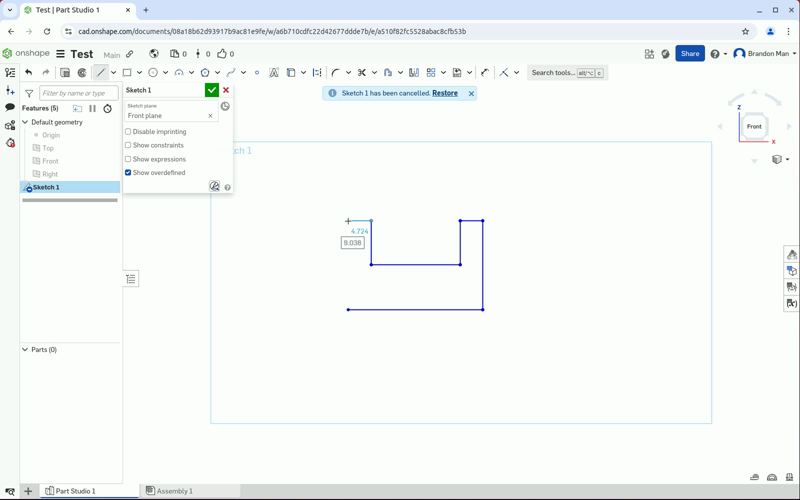
click(348, 220)
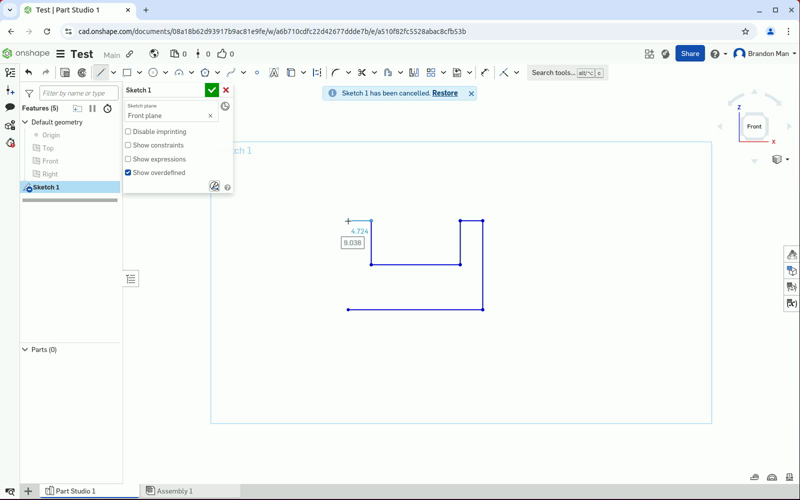
key_up(shift)
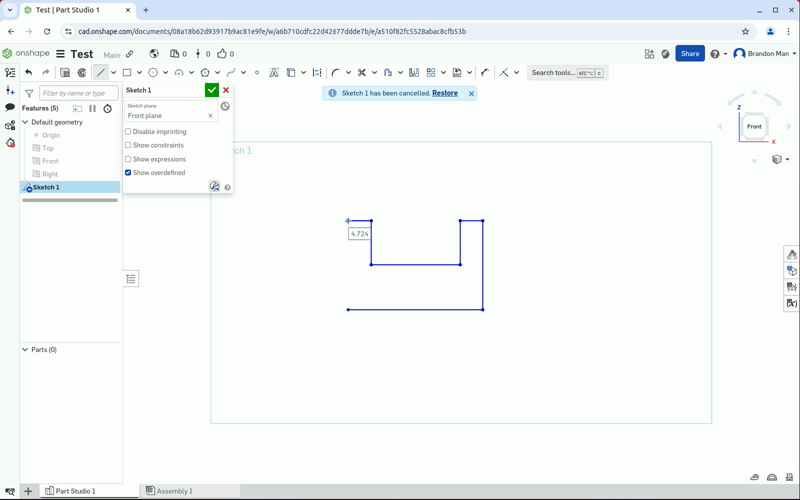
key_down(shift)
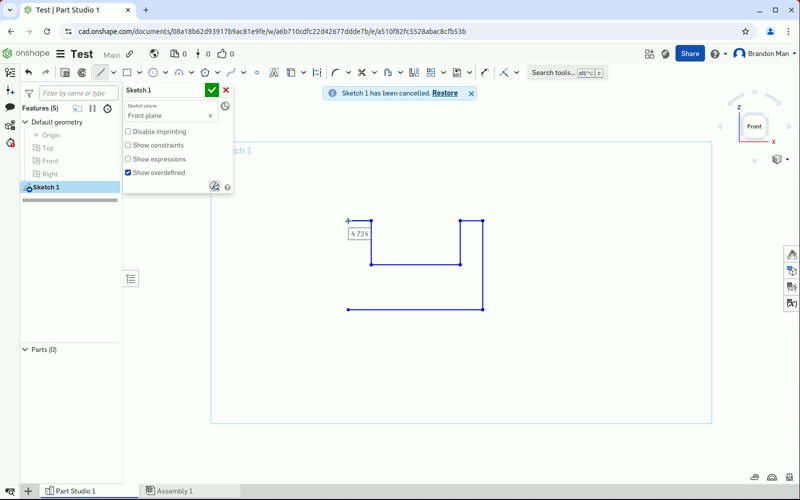
mouse_move(348, 309)
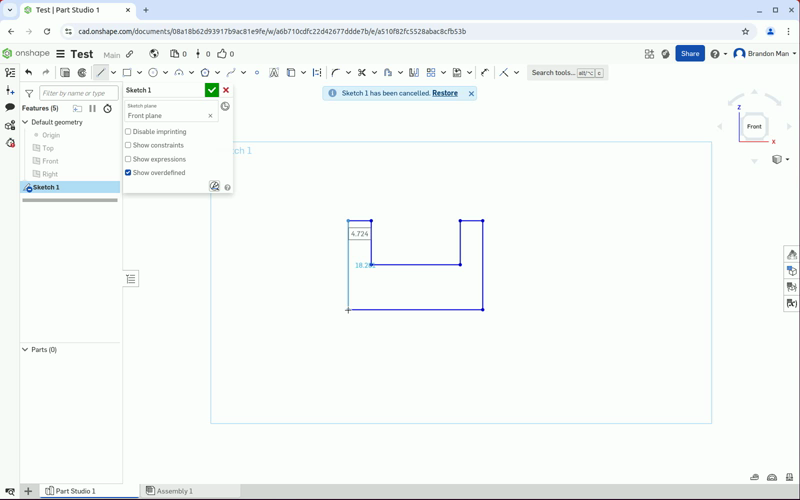
key_up(shift)
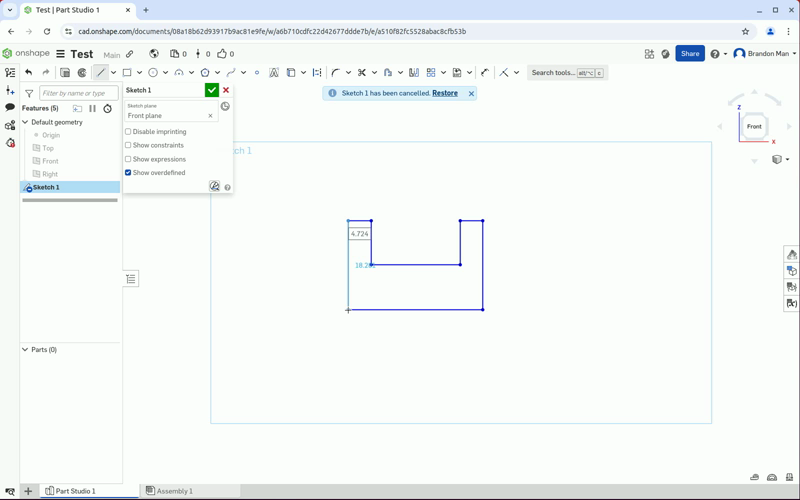
click(348, 309)
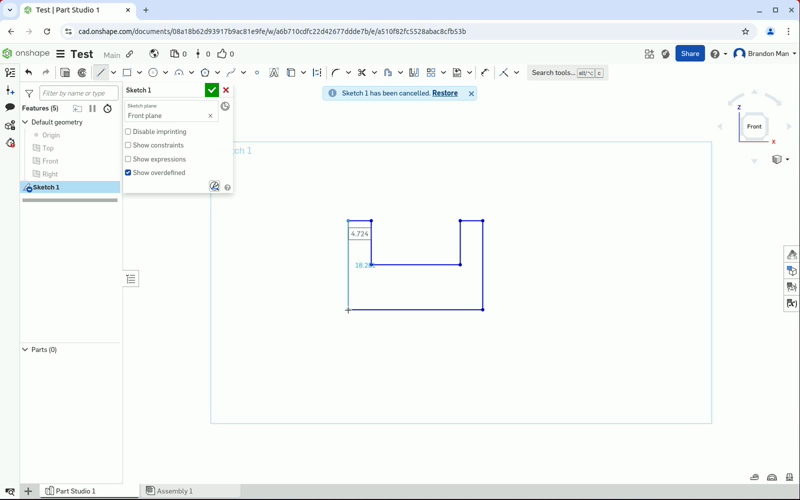
key(esc)
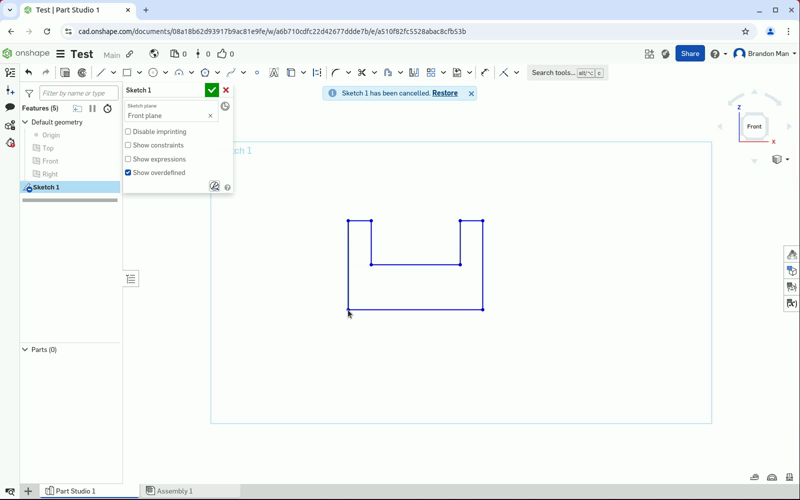
mouse_move(466, 301)
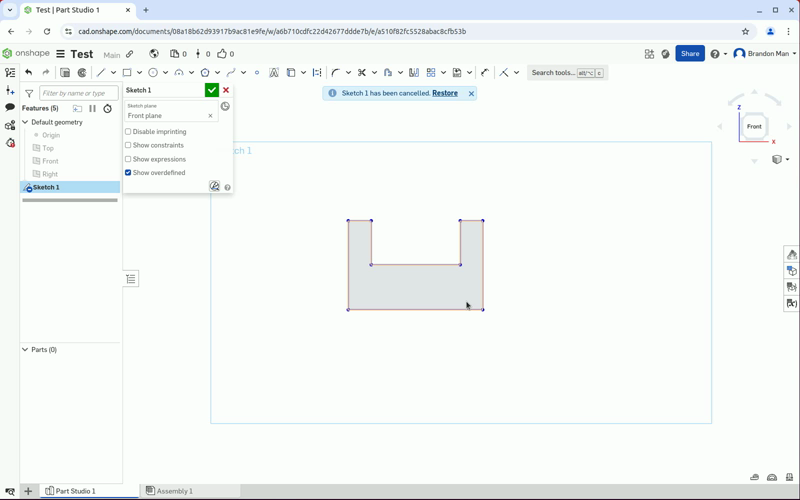
click(466, 301)
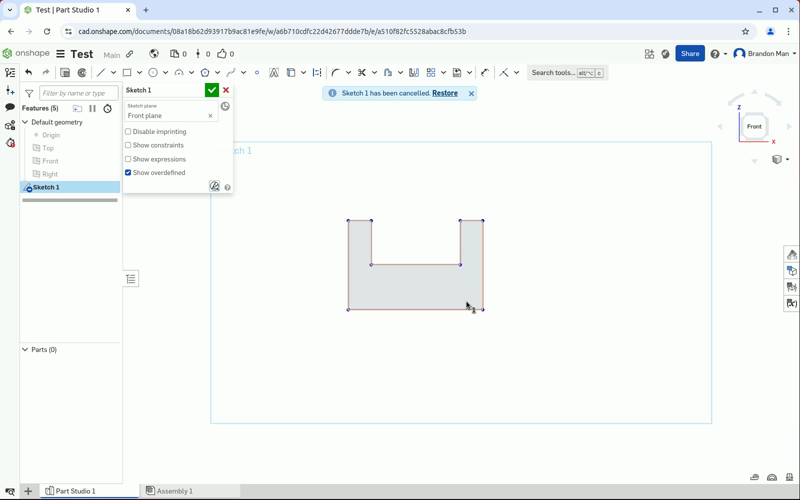
mouse_move(73, 352)
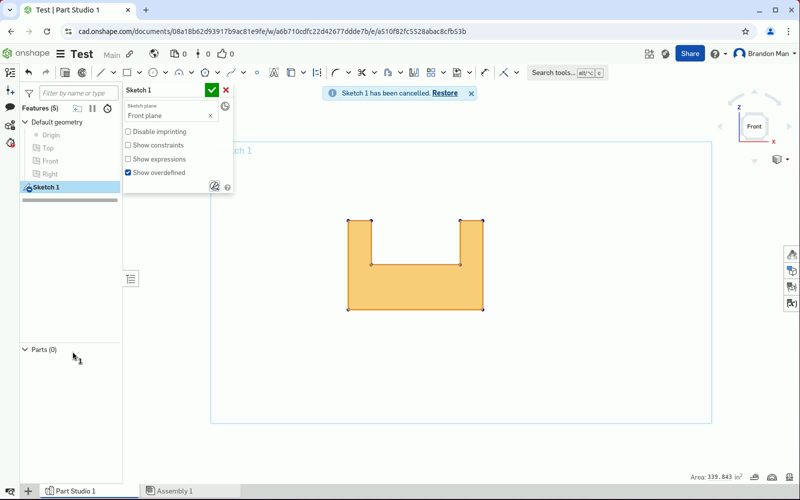
key(shift+y)
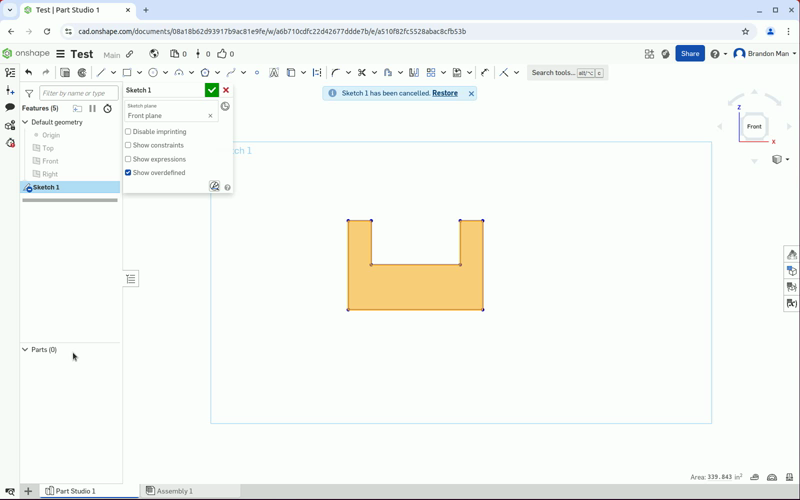
key(shift+e)
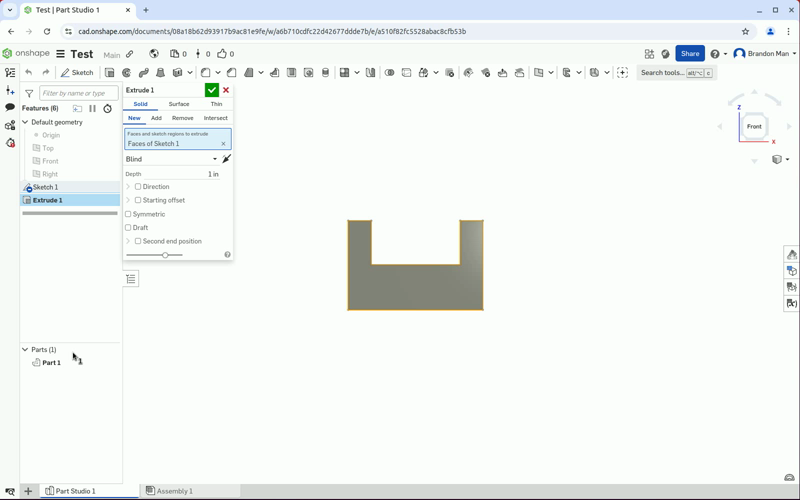
mouse_move(143, 106)
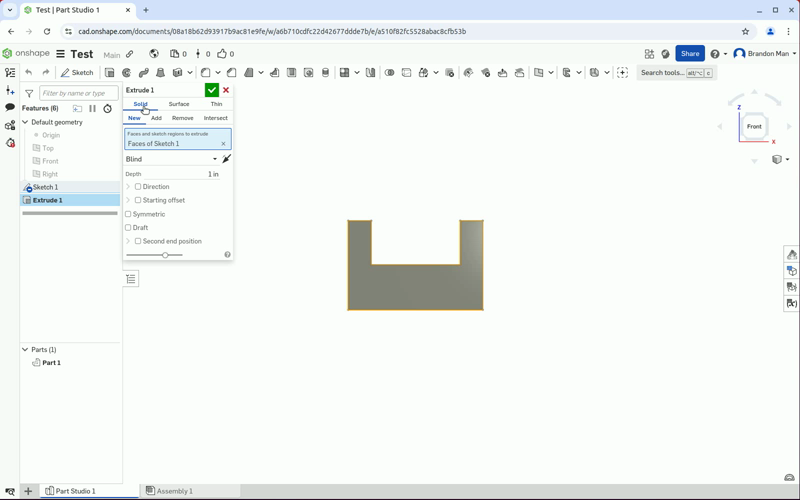
click(143, 106)
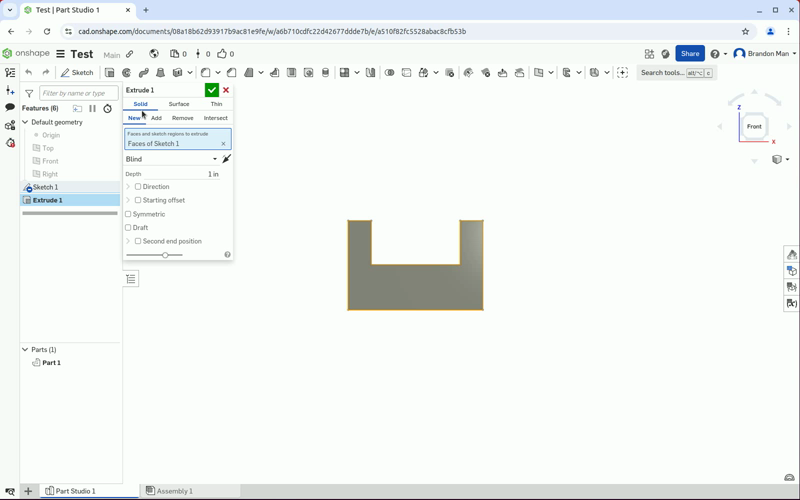
mouse_move(137, 120)
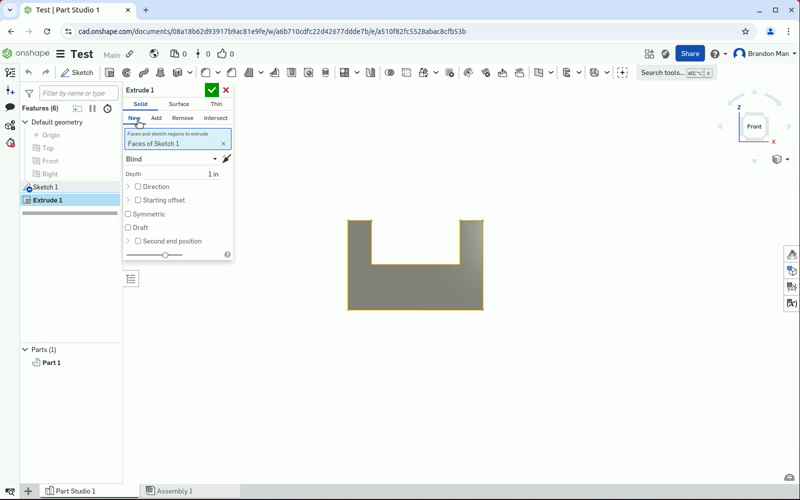
click(137, 120)
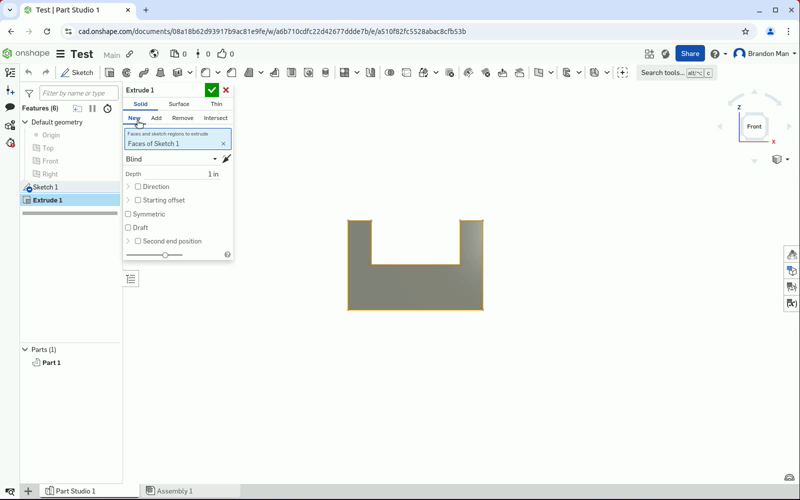
key(tab, 4)
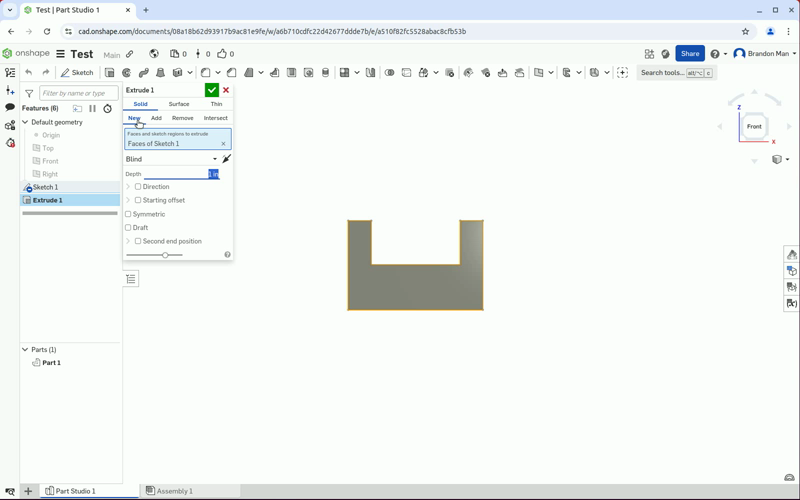
text(23.108)
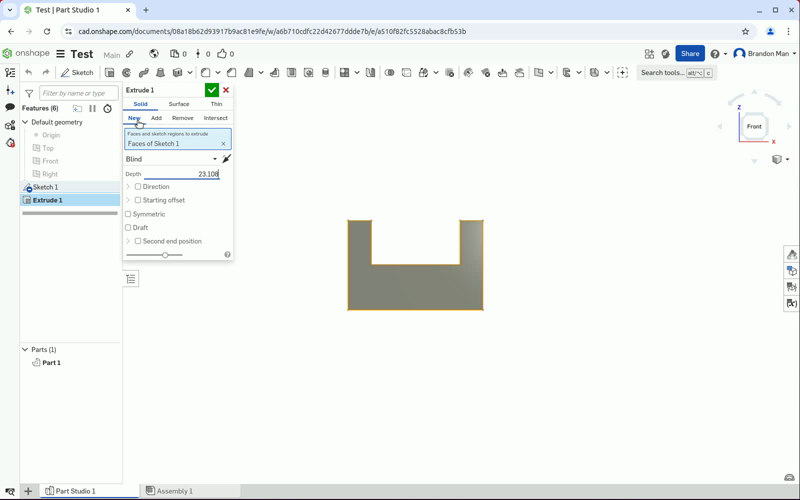
key(enter)
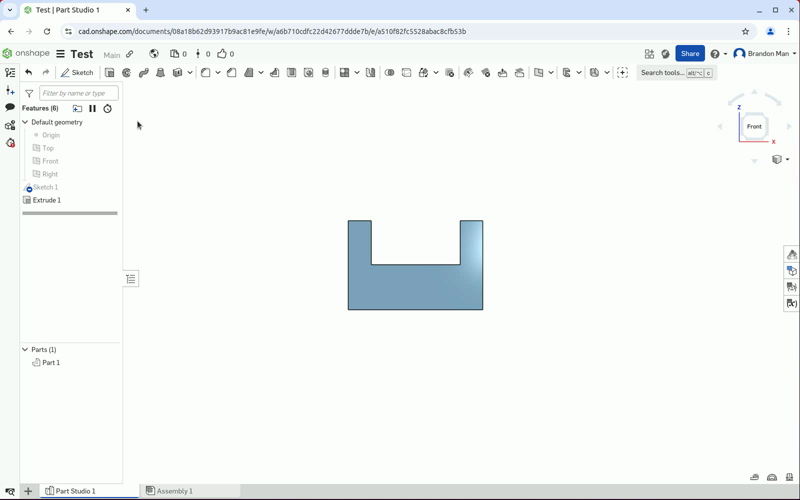
key(shift+h)
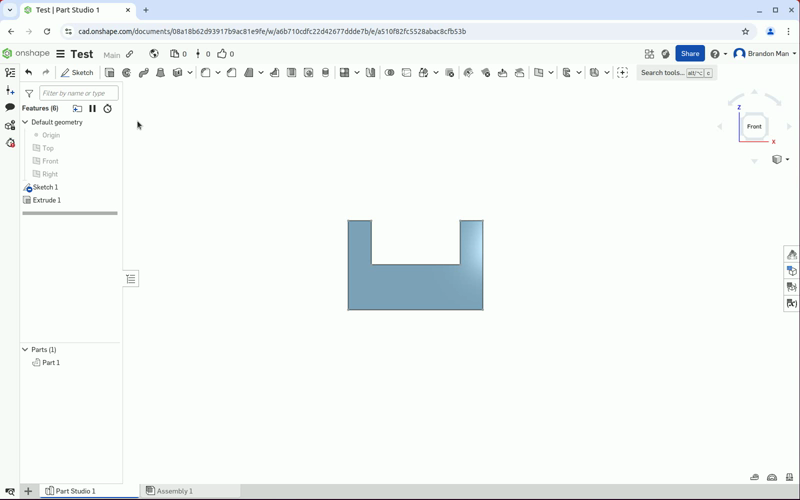
key(shift+h)
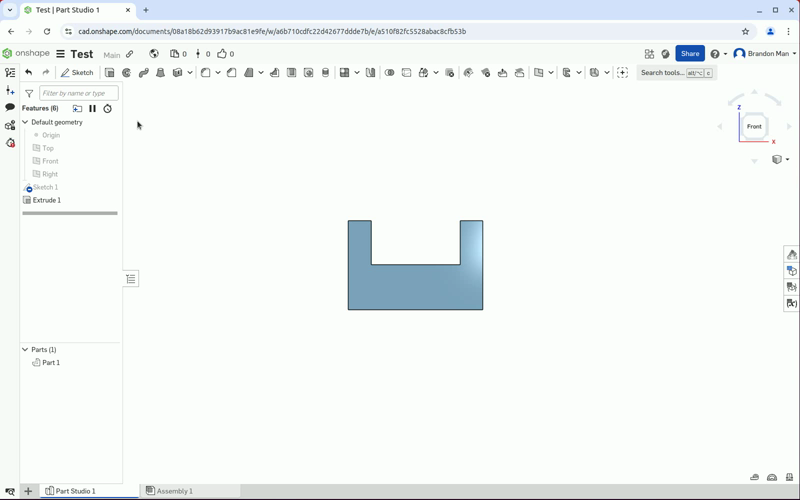
mouse_move(73, 189)
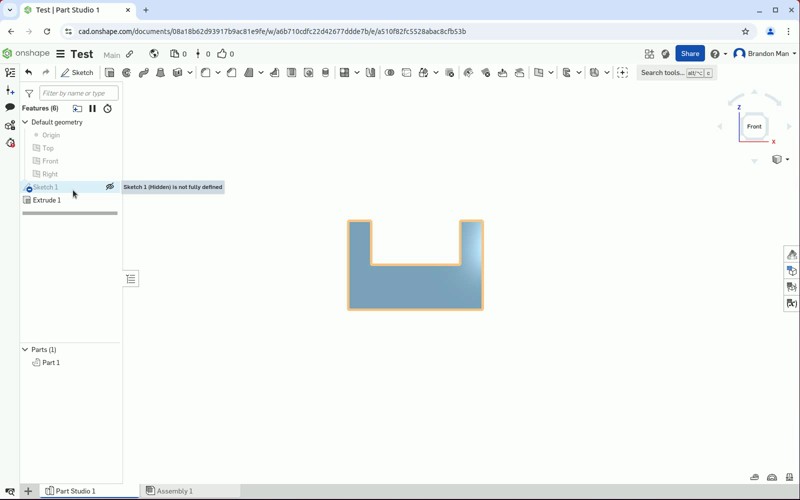
click(73, 189)
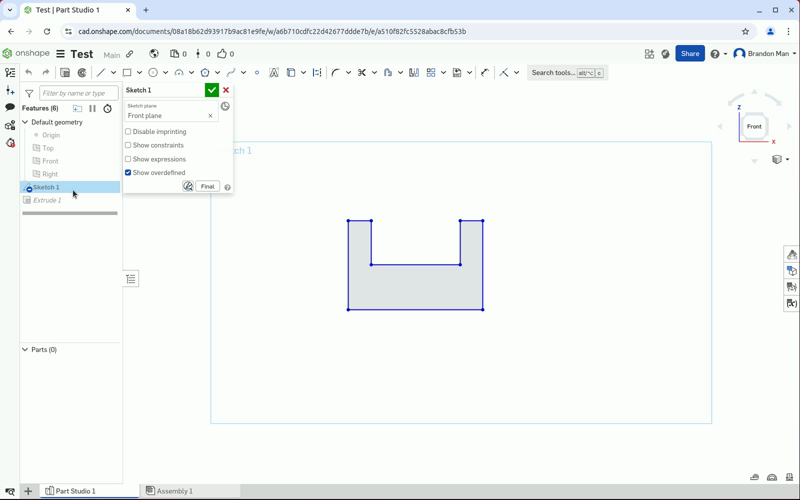
mouse_move(229, 92)
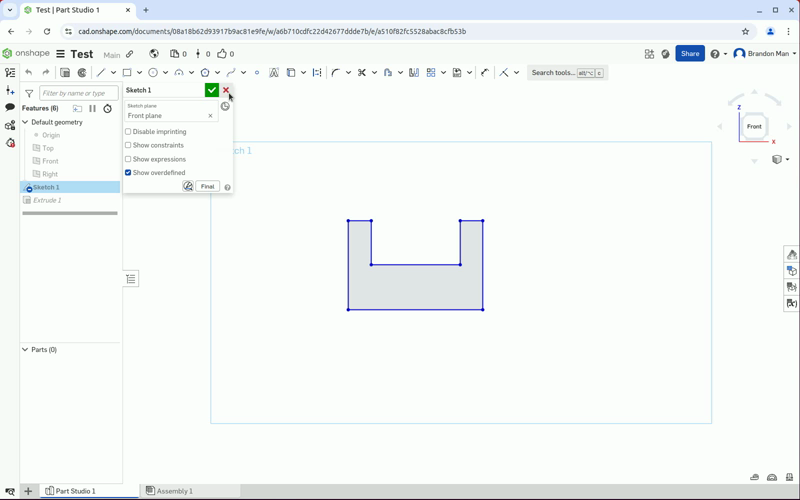
click(229, 92)
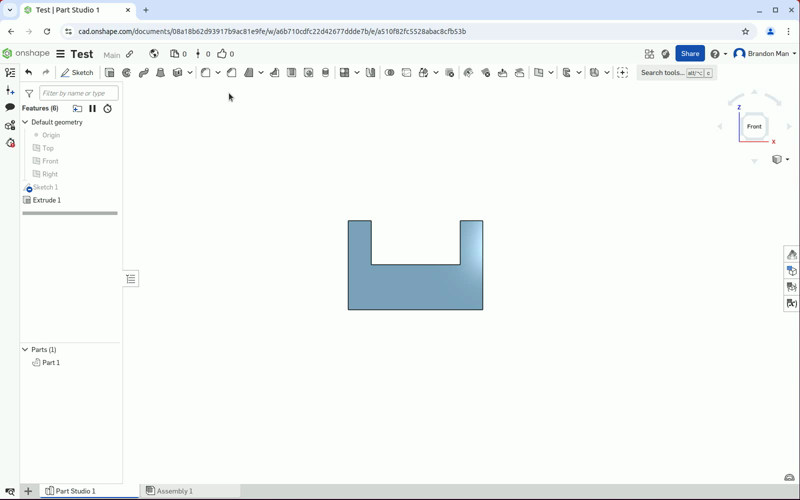
mouse_move(73, 352)
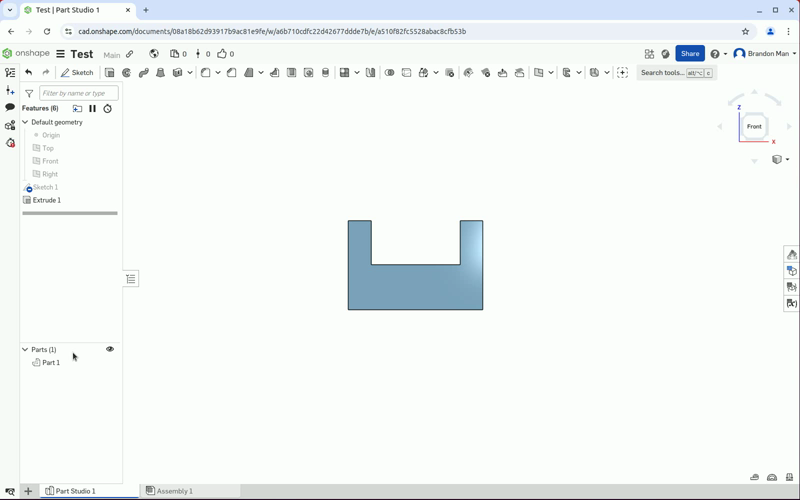
key(y)
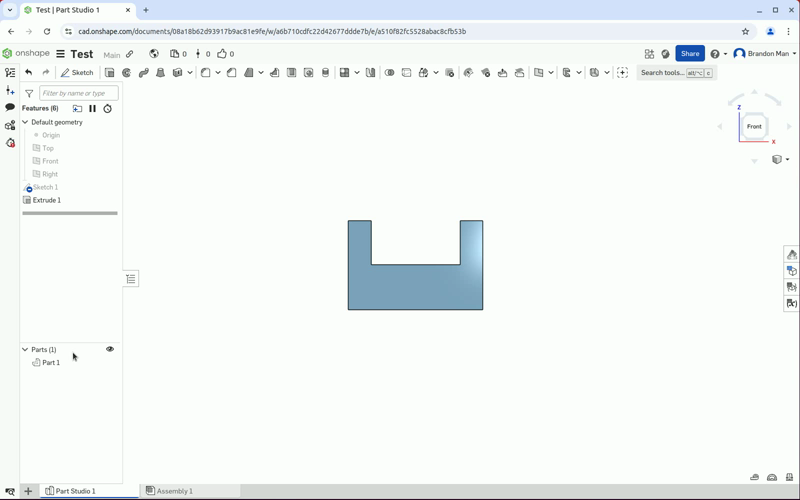
key(shift+p)
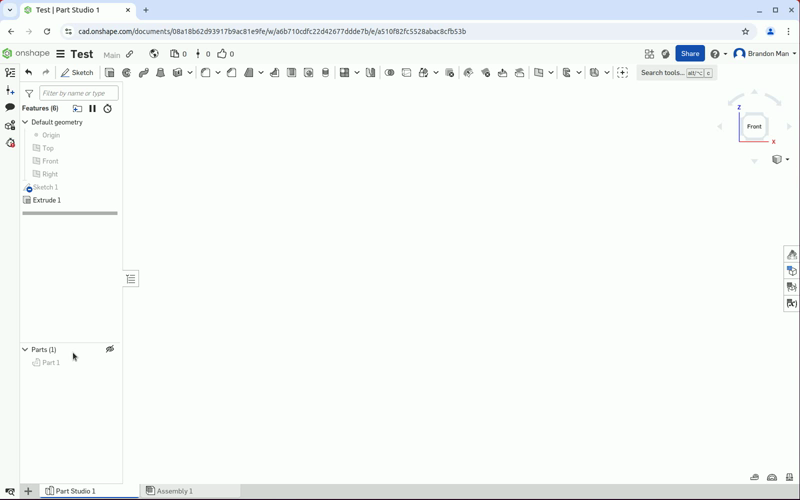
key(space)
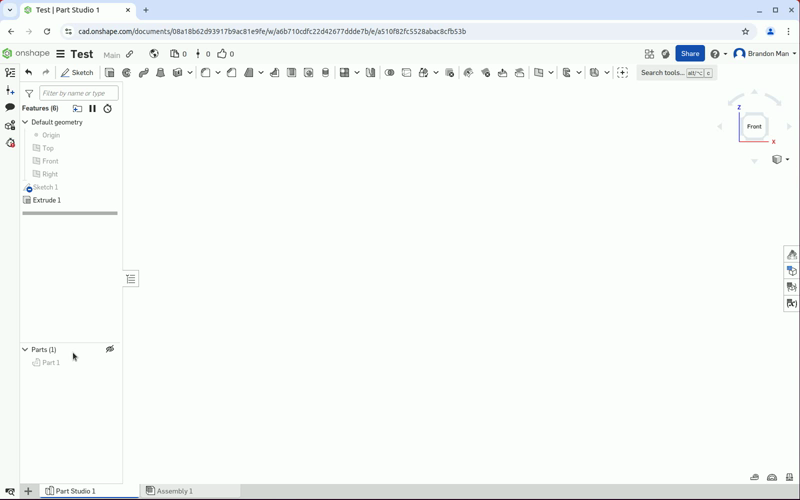
key_down(shift)
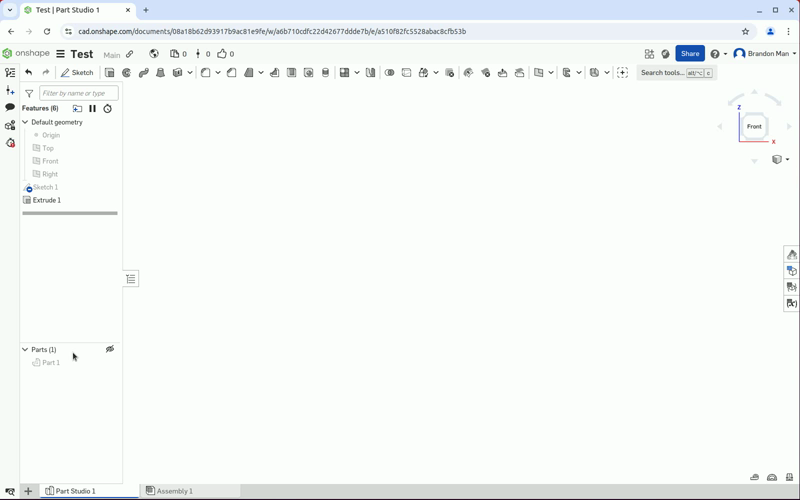
key(left)
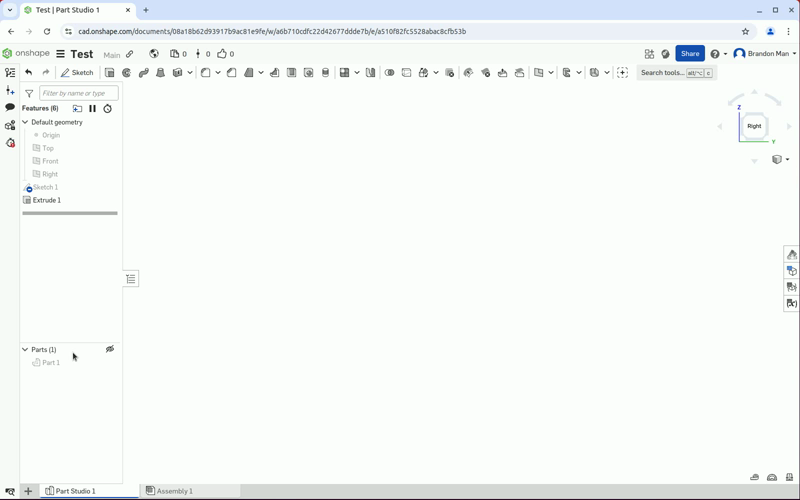
key_up(shift)
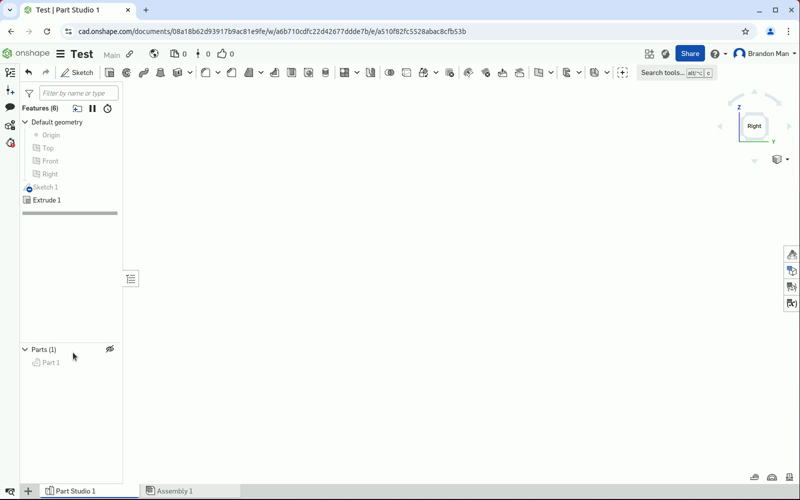
mouse_move(73, 352)
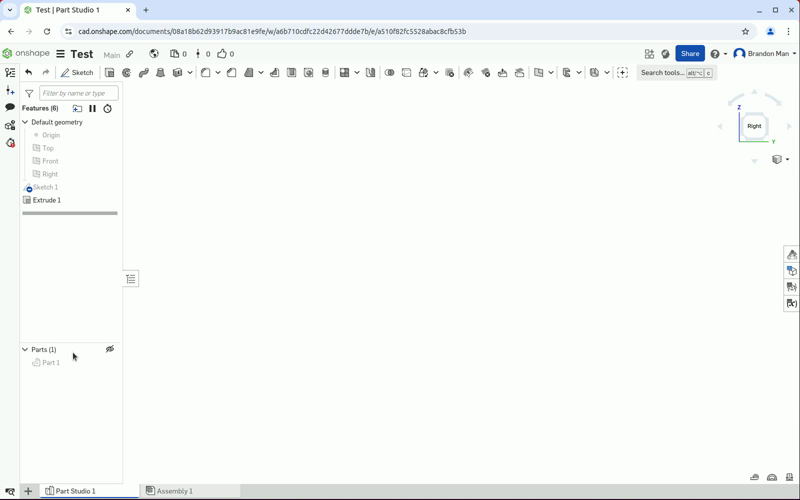
key(shift+y)
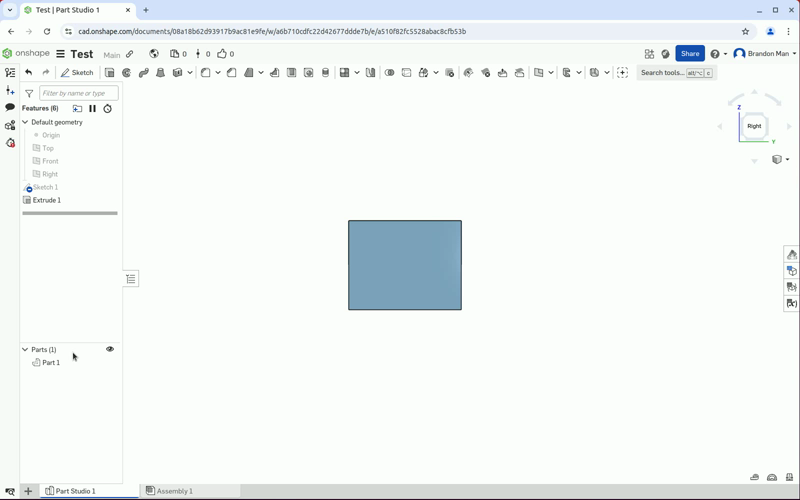
mouse_move(541, 75)
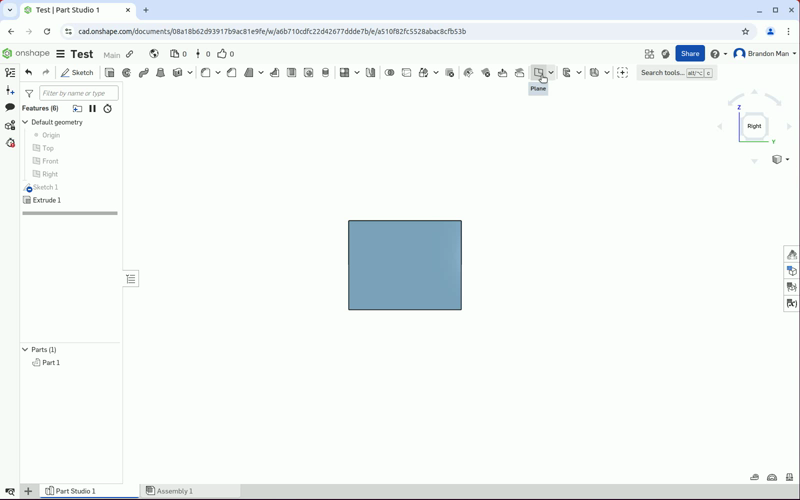
click(541, 75)
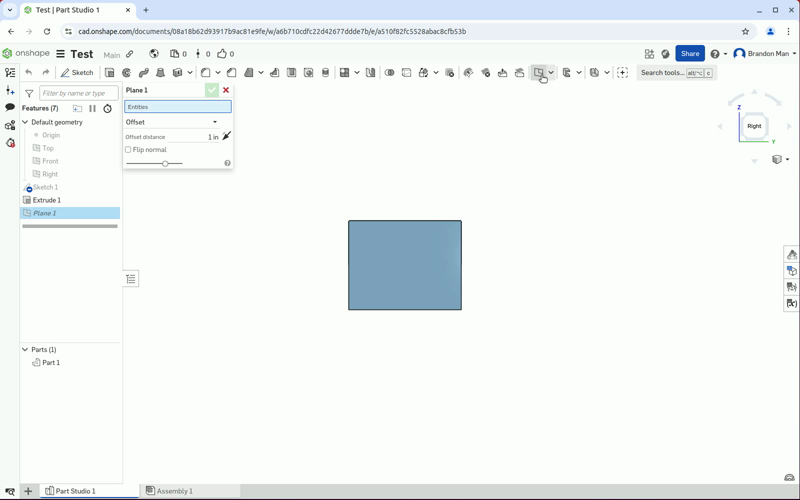
mouse_move(73, 176)
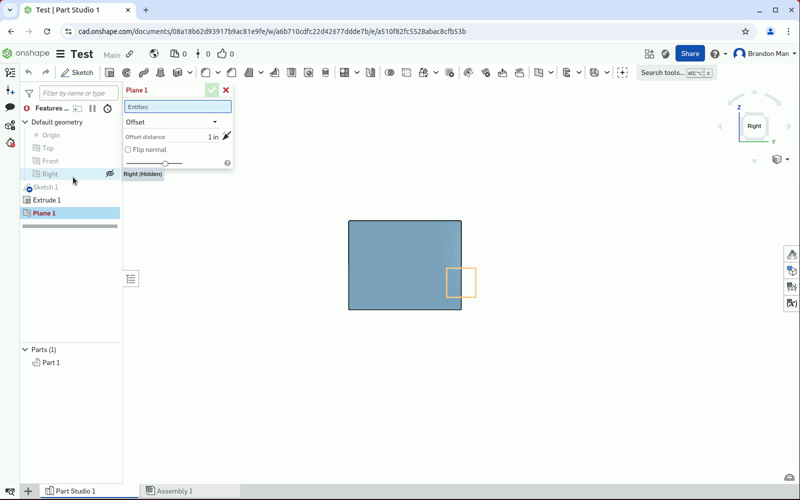
click(73, 176)
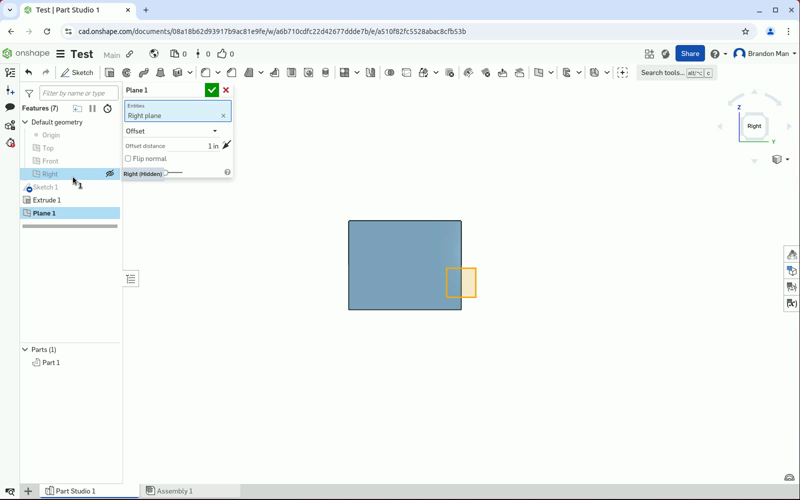
key(tab, 2)
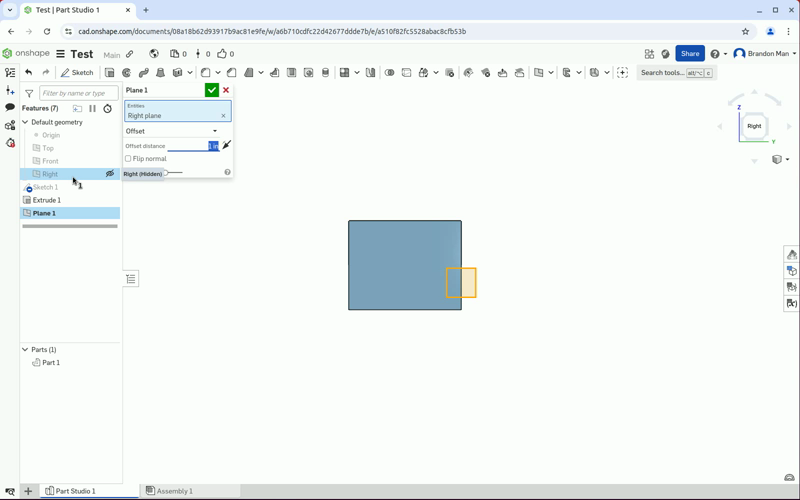
text(18.548)
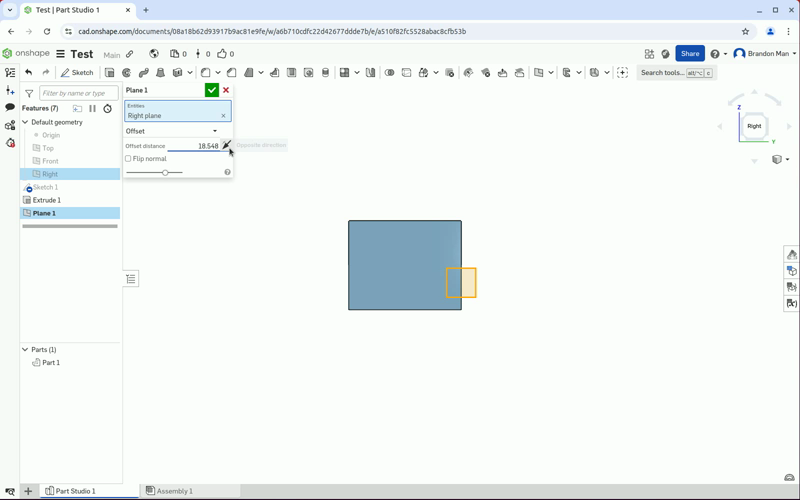
mouse_move(229, 147)
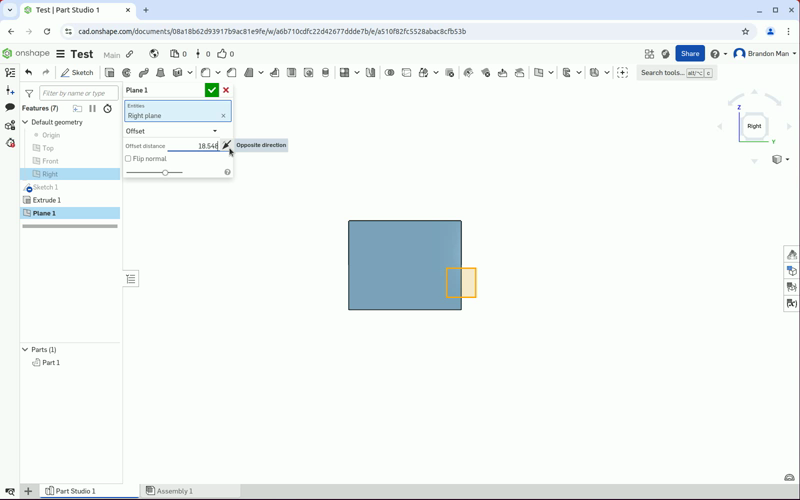
click(229, 147)
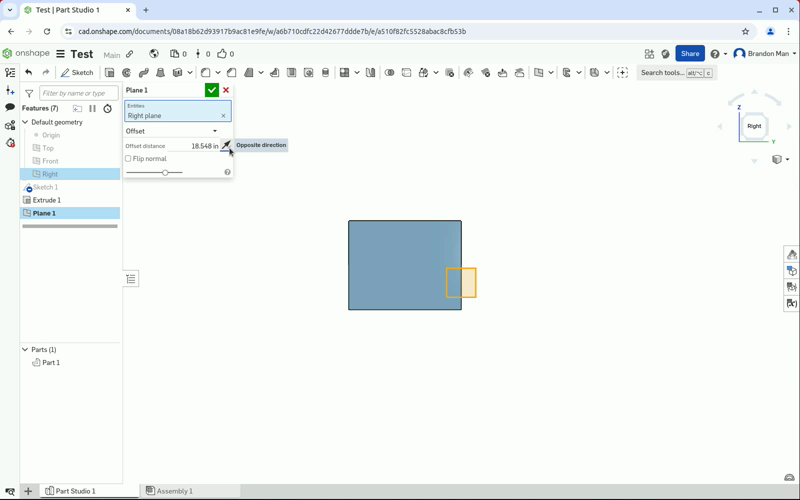
key(enter, 2)
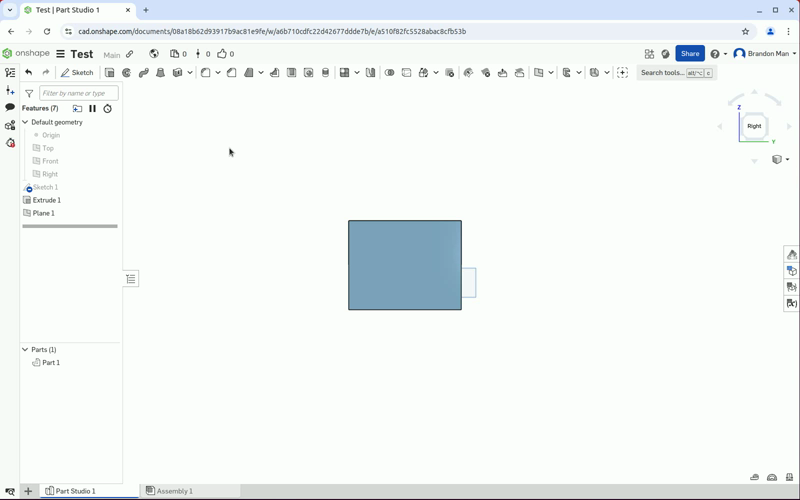
key(shift+s)
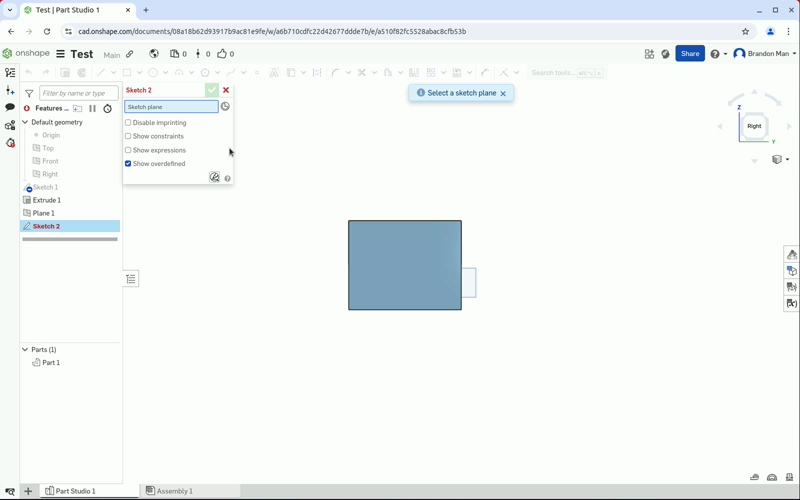
mouse_move(73, 215)
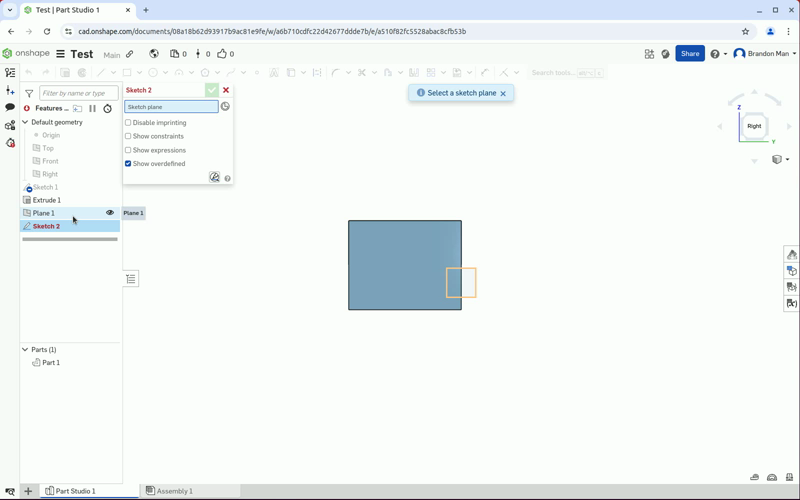
click(73, 215)
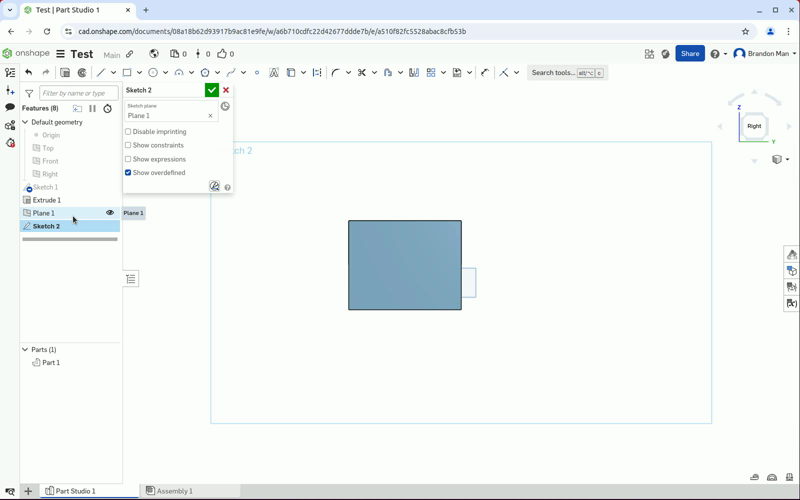
mouse_move(73, 352)
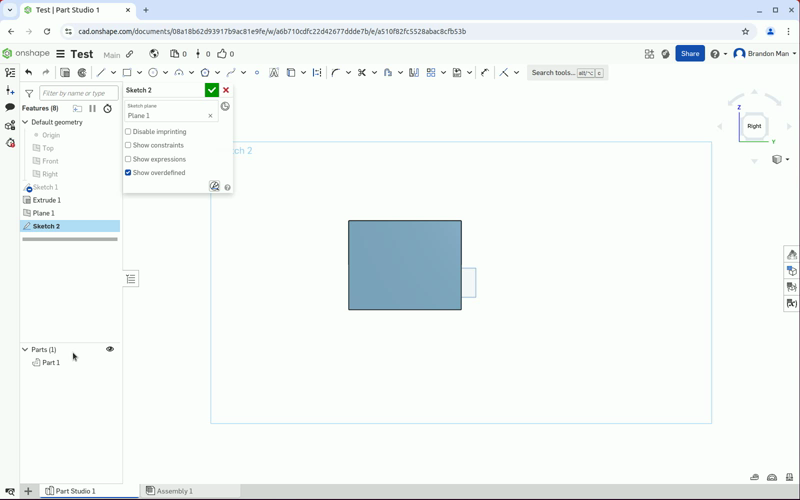
key(y)
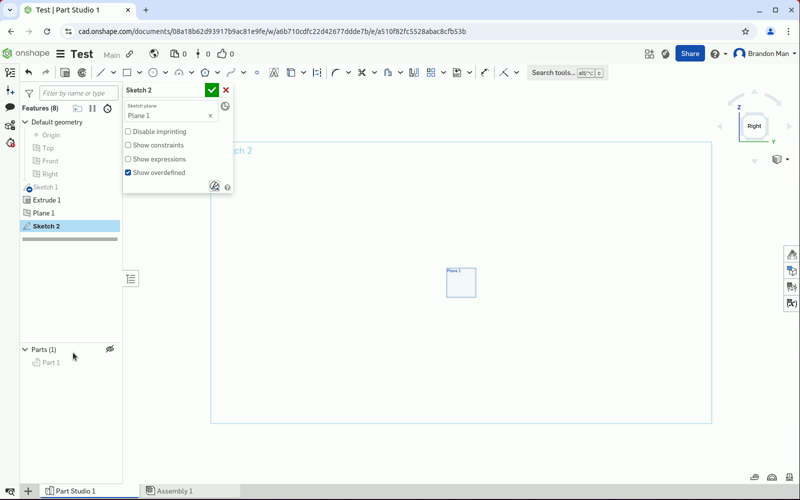
key(l)
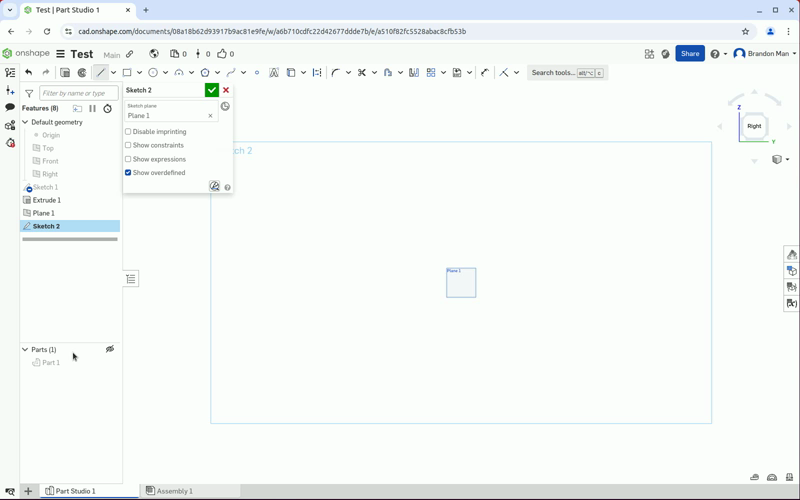
key_down(shift)
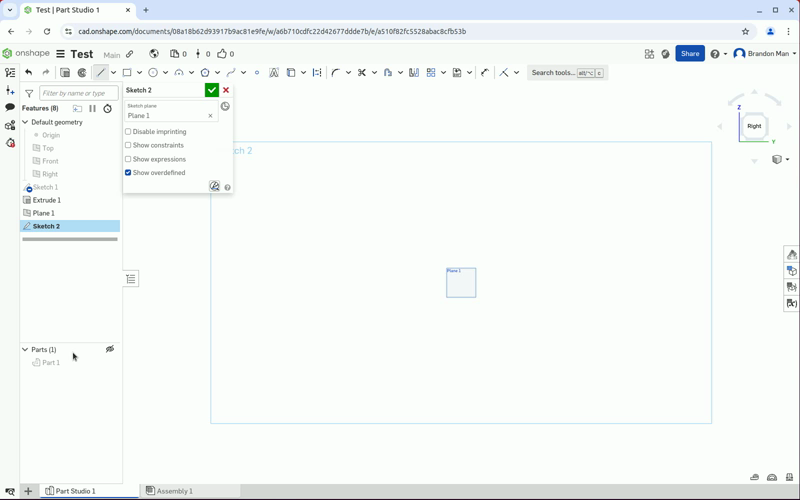
mouse_move(416, 264)
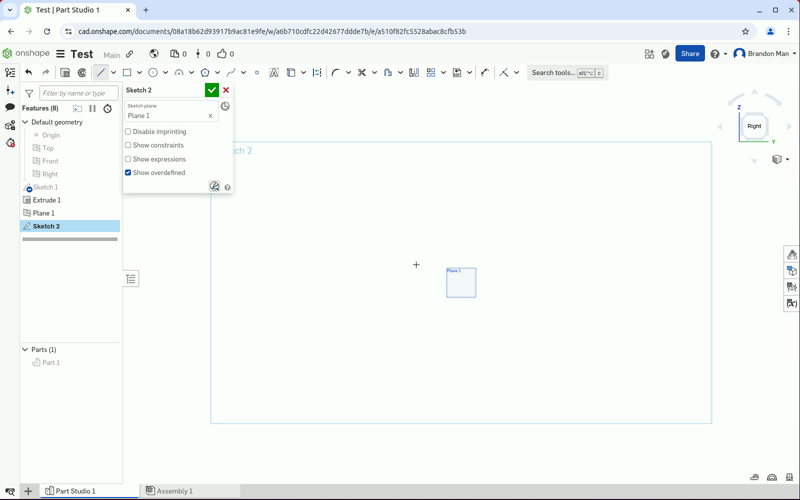
click(416, 264)
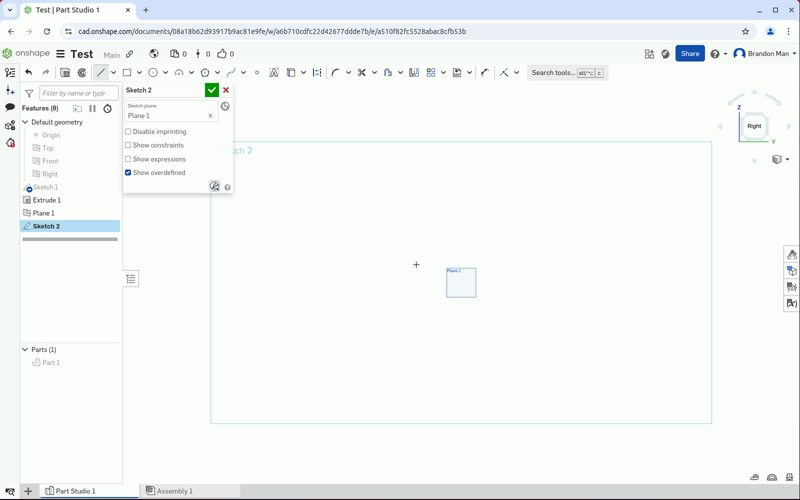
key_up(shift)
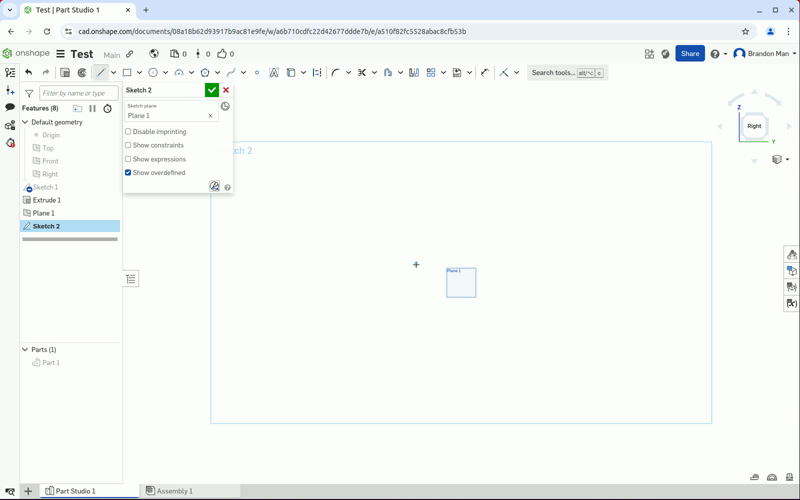
key_down(shift)
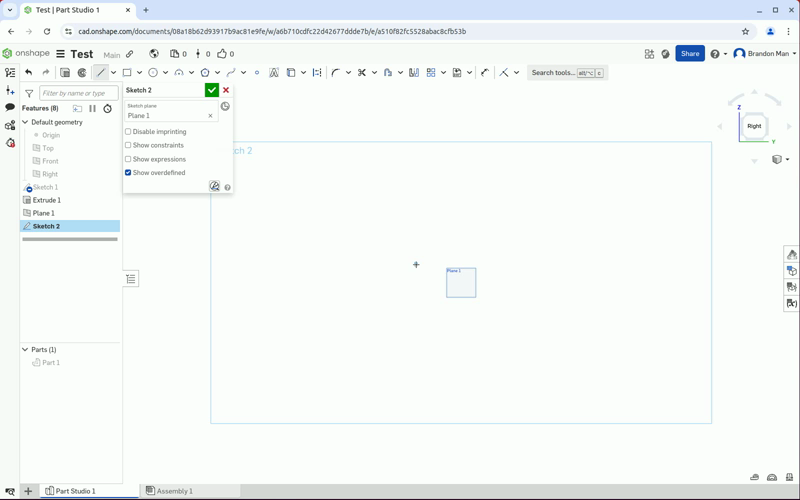
mouse_move(446, 264)
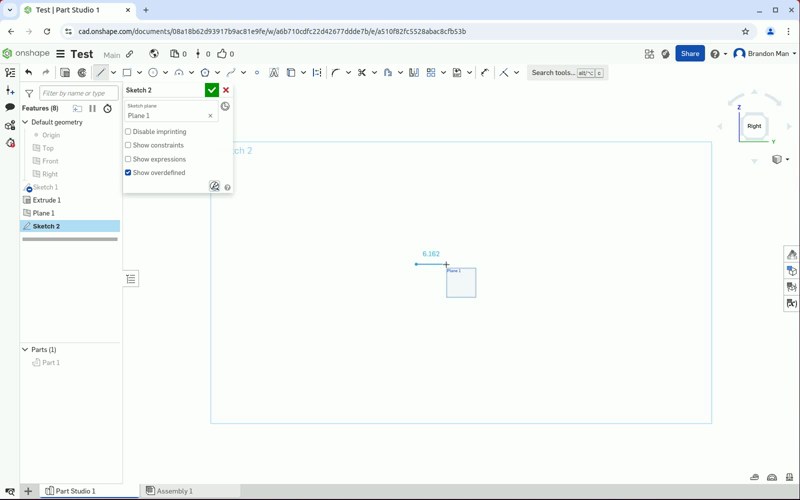
mouse_move(461, 264)
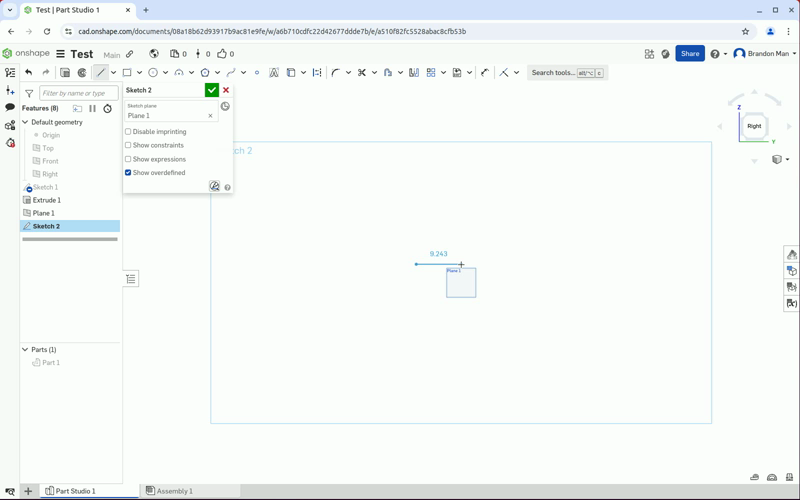
click(461, 264)
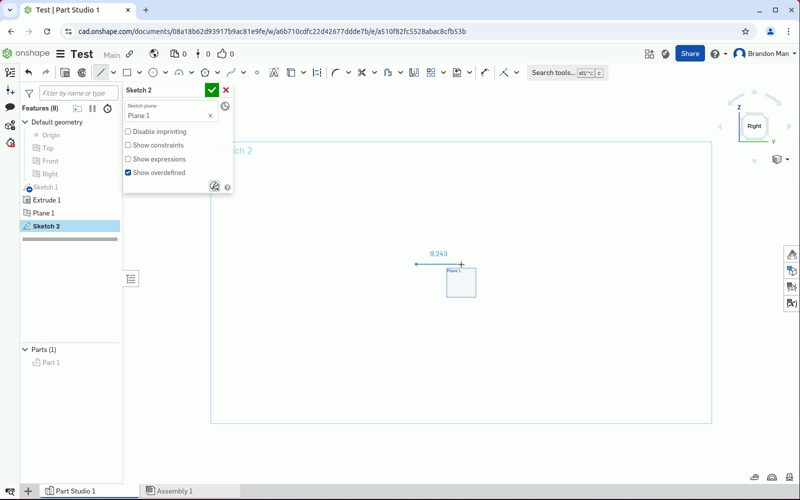
key_up(shift)
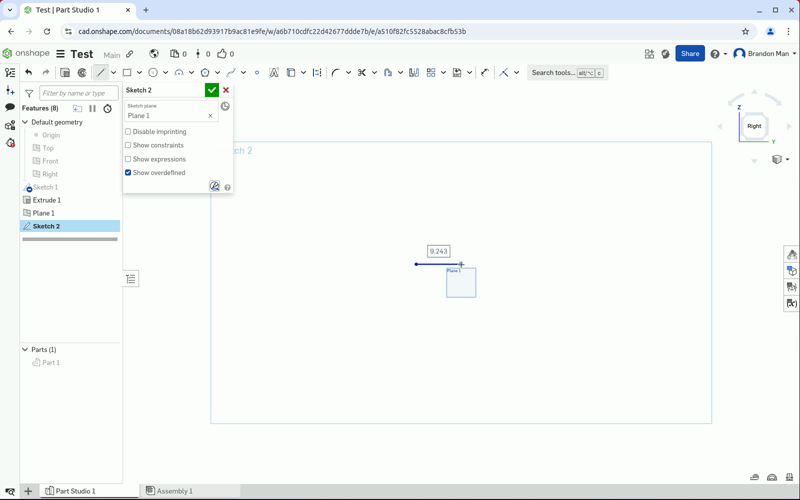
key_down(shift)
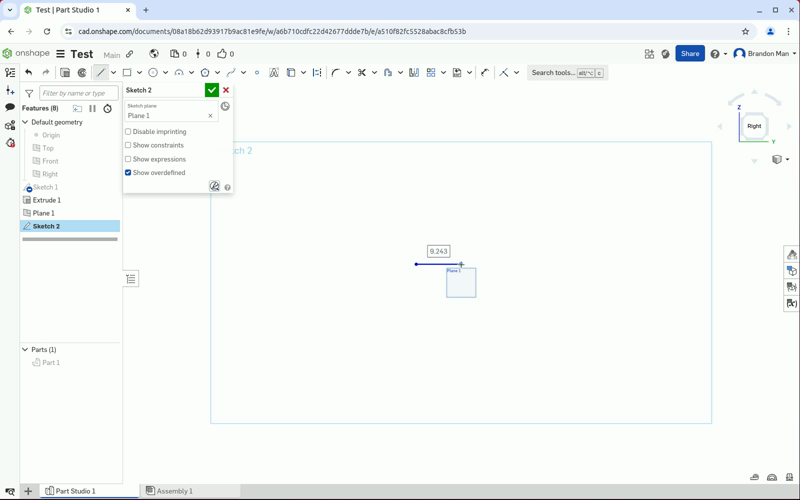
mouse_move(491, 264)
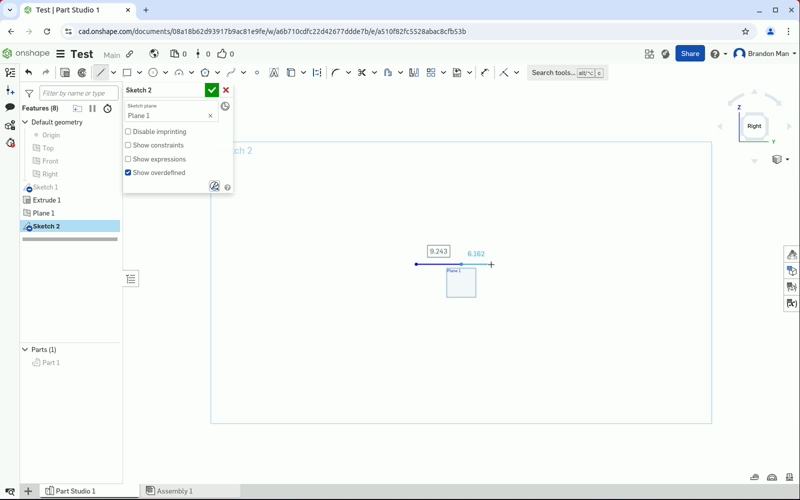
mouse_move(461, 219)
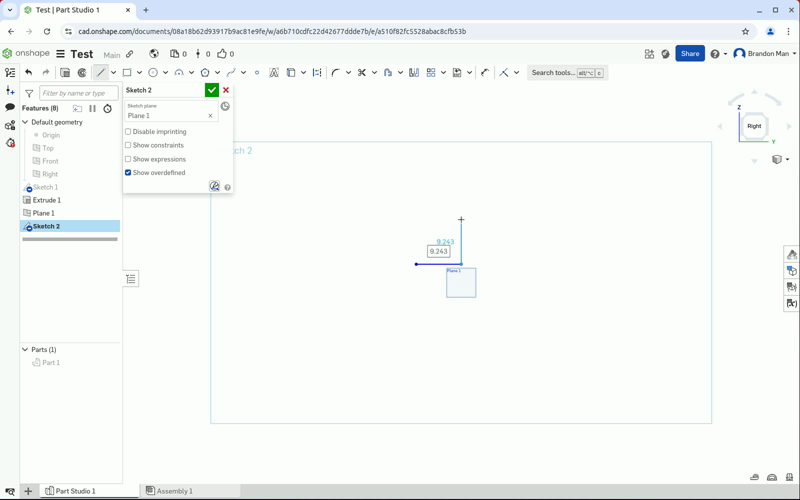
click(461, 219)
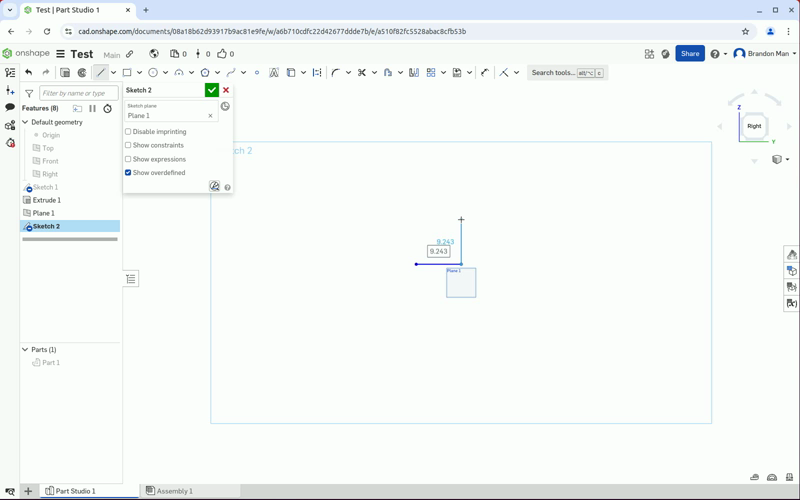
key_up(shift)
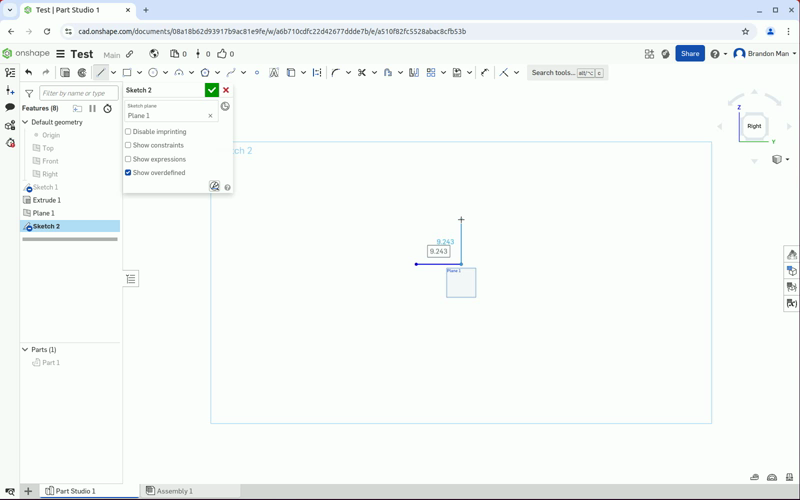
key_down(shift)
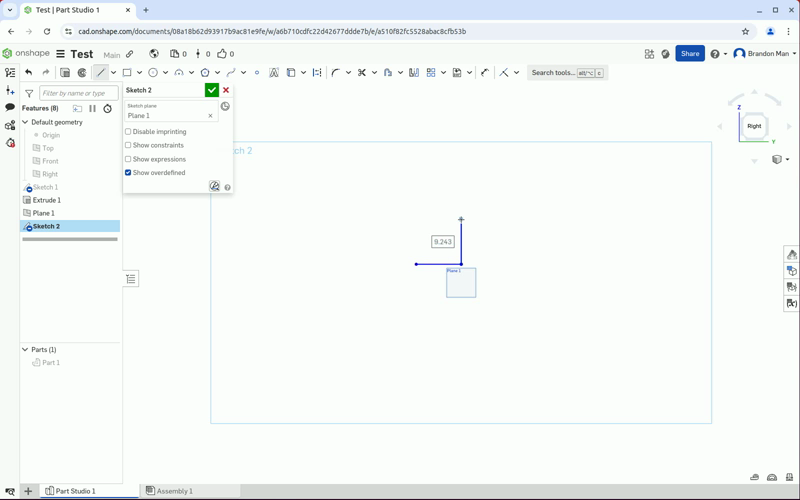
mouse_move(491, 219)
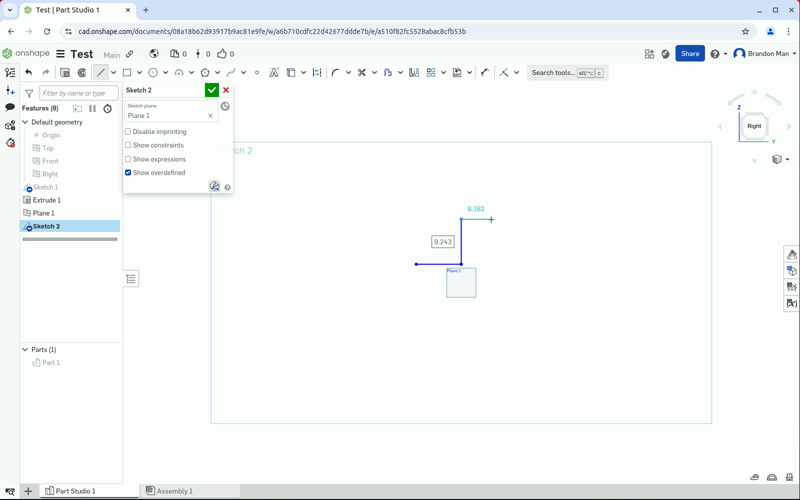
mouse_move(416, 219)
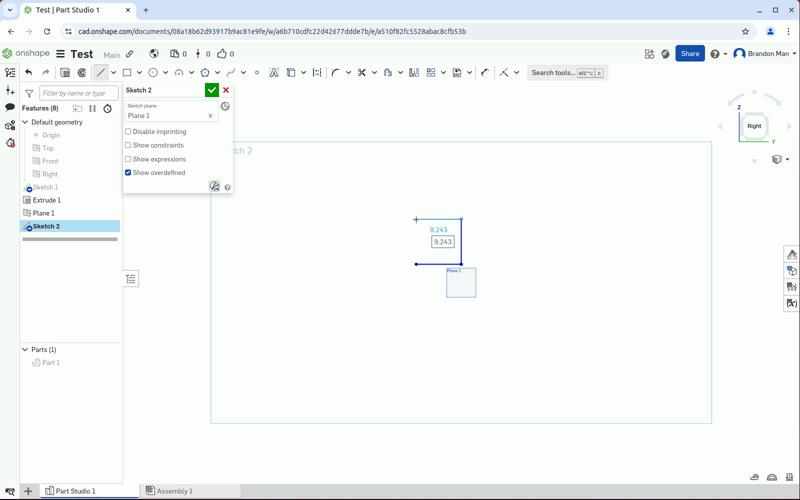
click(416, 219)
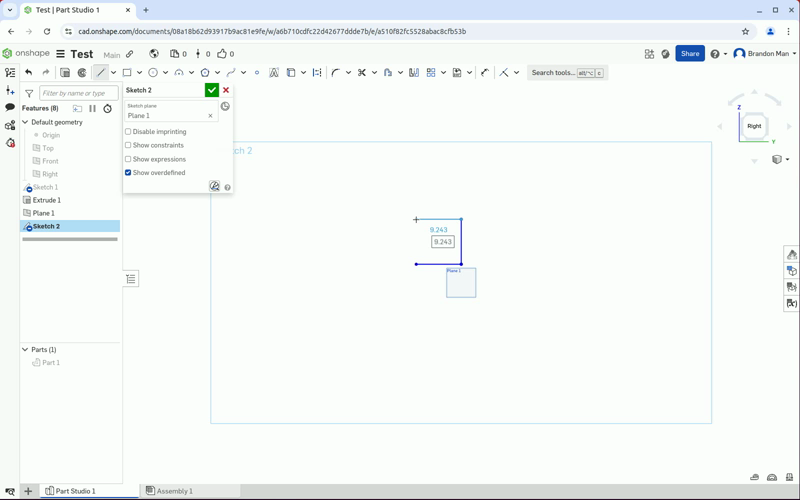
key_up(shift)
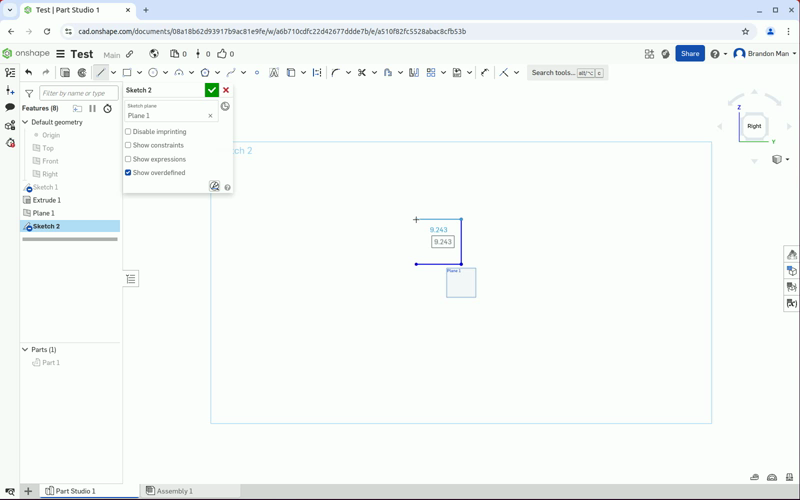
mouse_move(446, 219)
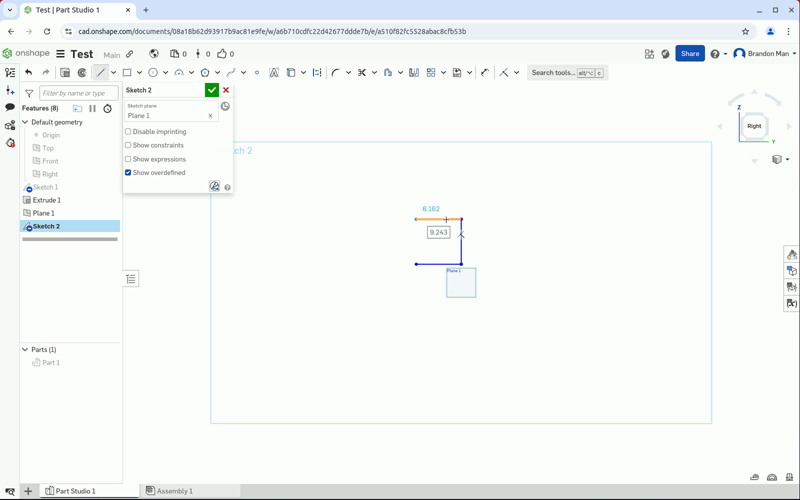
key_down(shift)
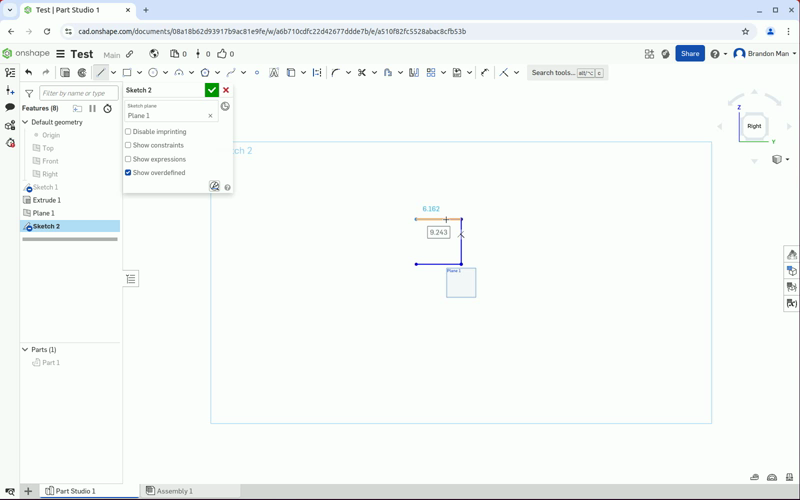
mouse_move(416, 264)
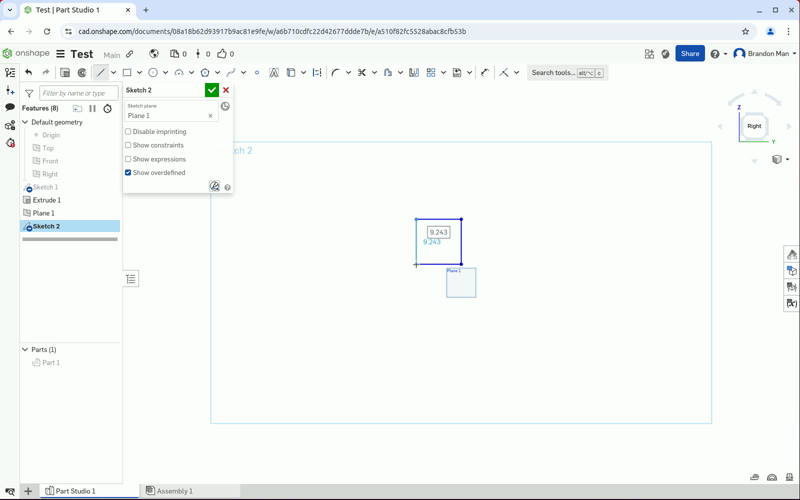
key_up(shift)
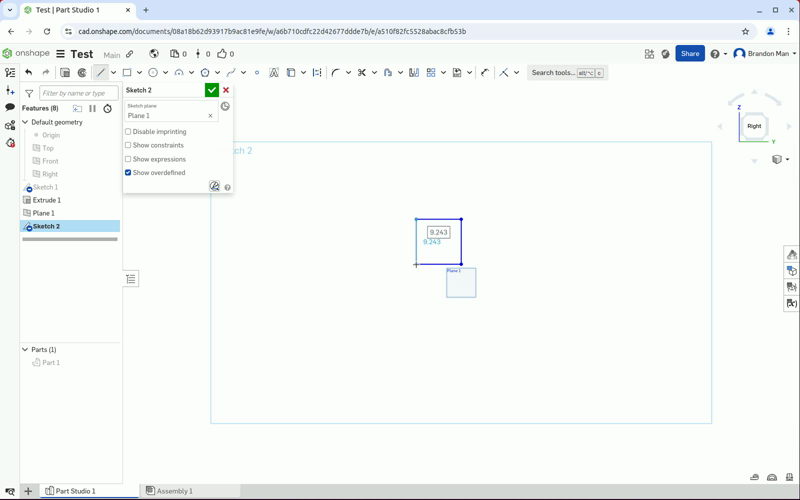
click(416, 264)
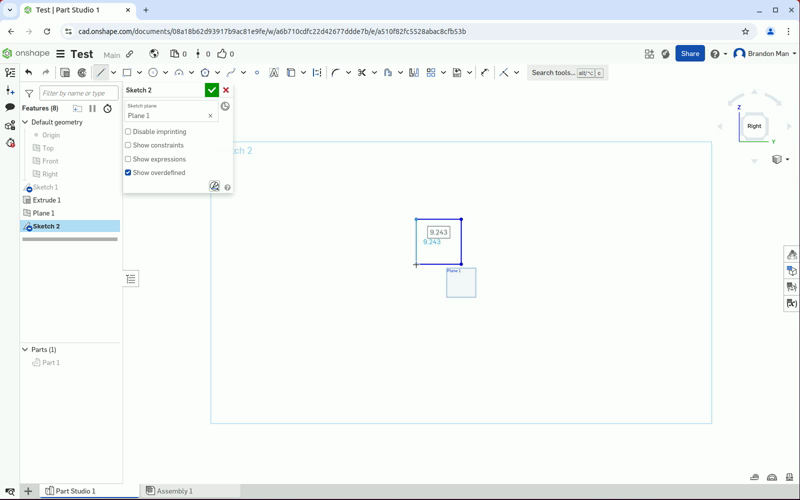
key(esc)
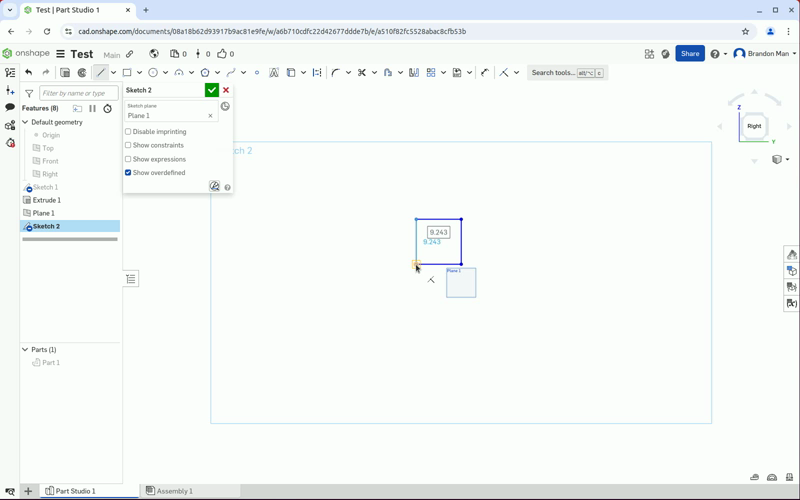
mouse_move(448, 222)
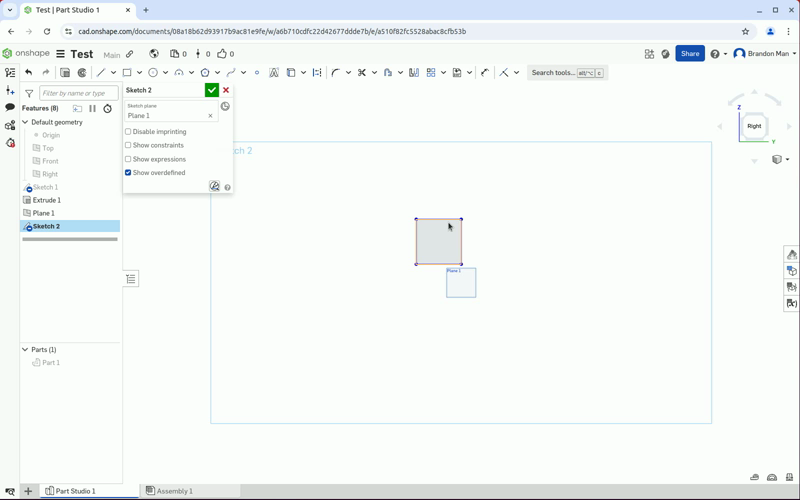
click(448, 222)
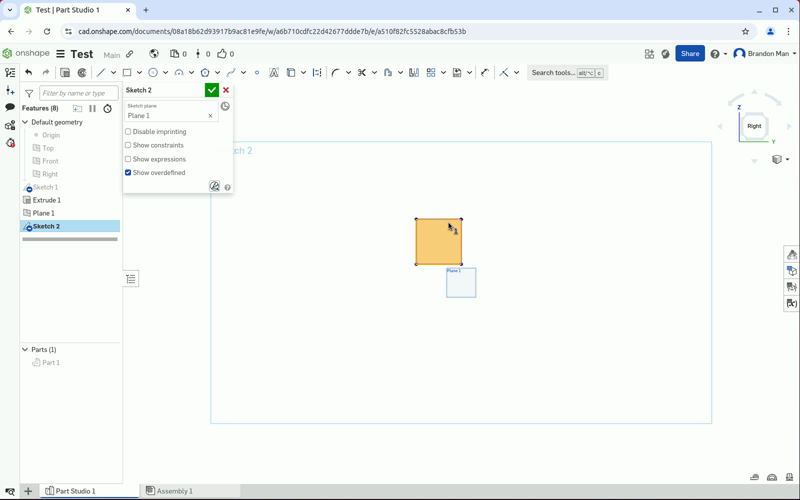
mouse_move(73, 352)
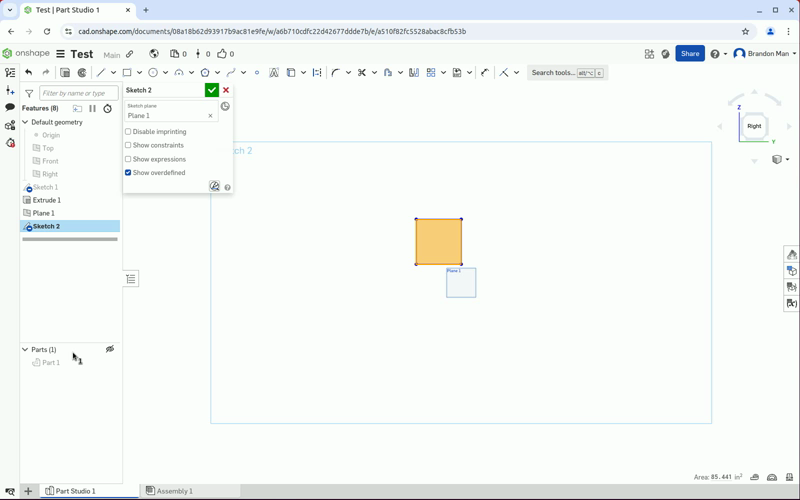
key(shift+y)
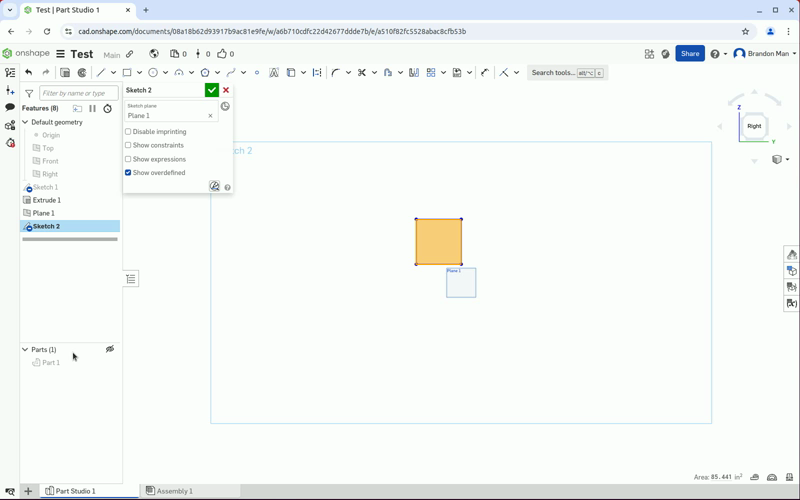
key(shift+e)
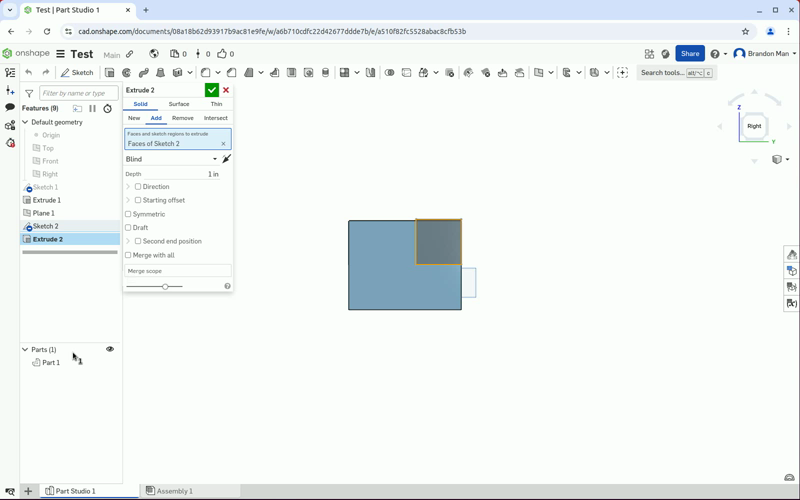
mouse_move(143, 106)
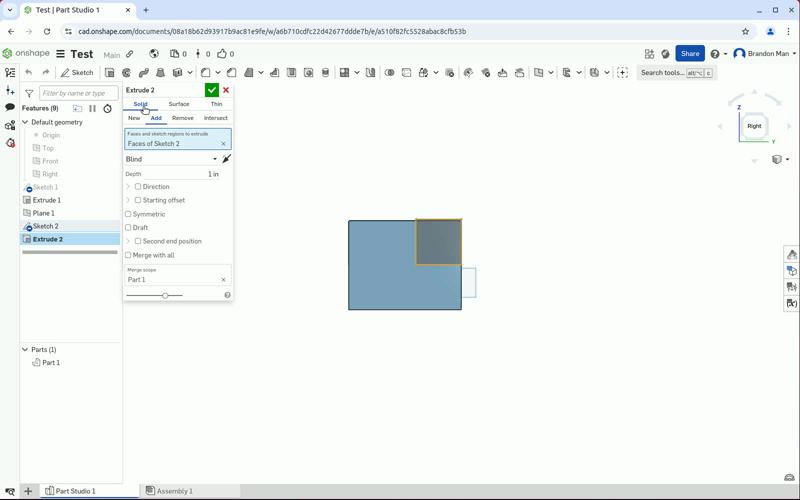
click(143, 106)
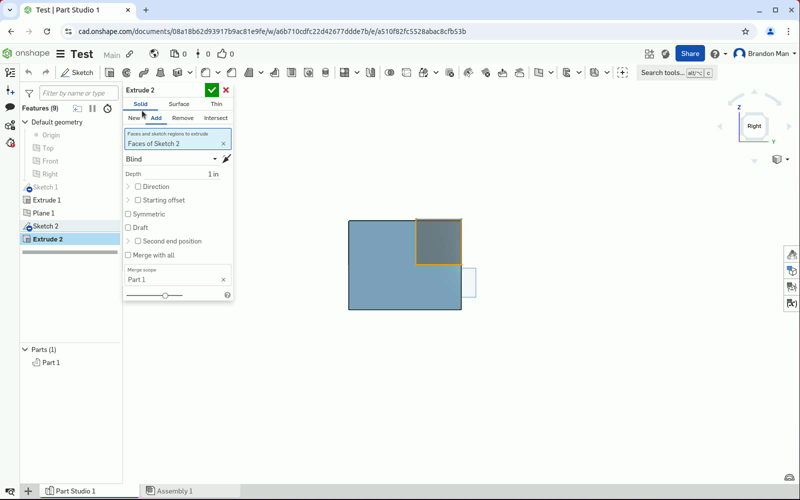
mouse_move(137, 120)
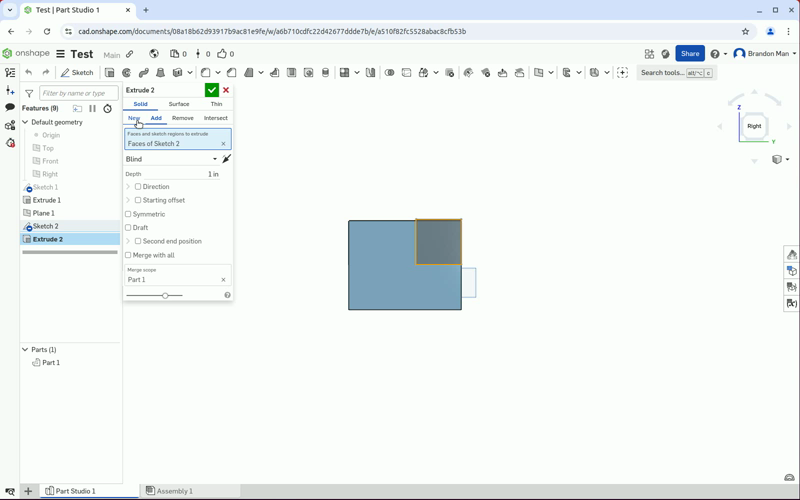
click(137, 120)
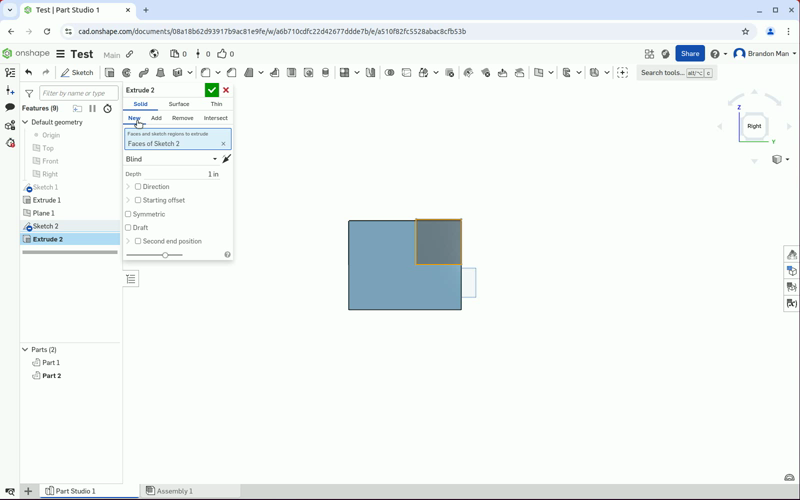
key(tab, 4)
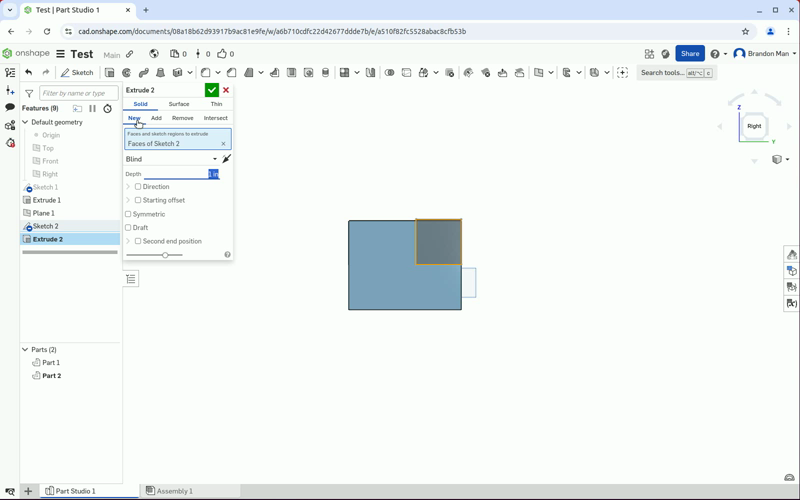
text(18.535)
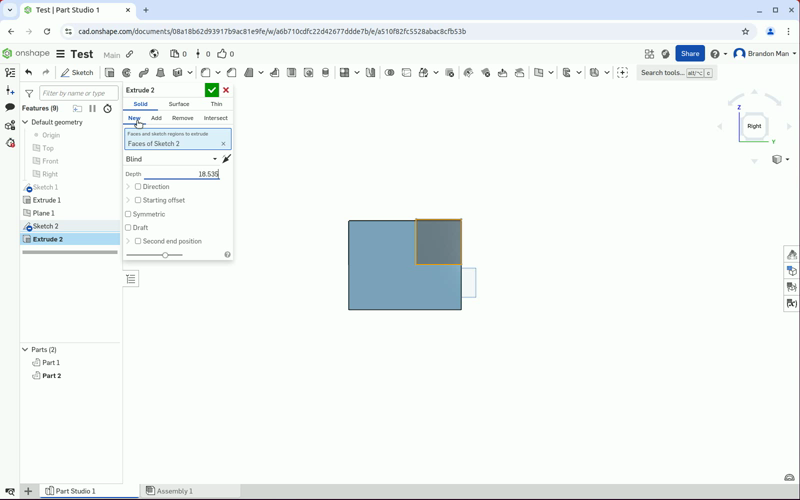
key(enter)
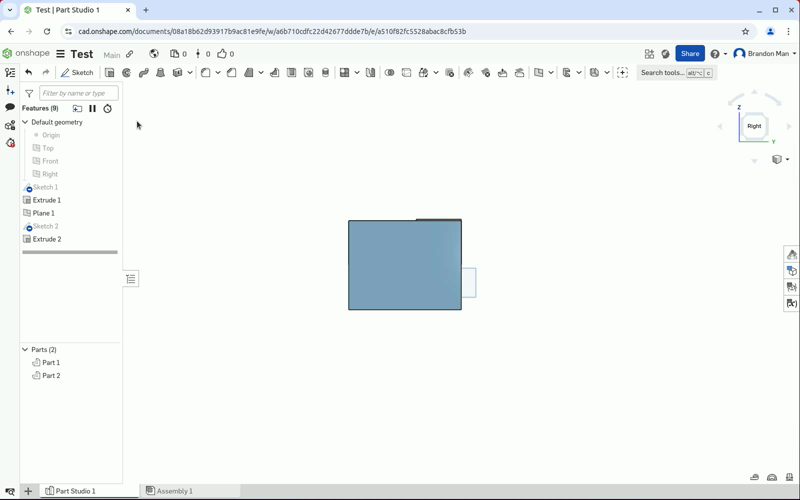
key(shift+h)
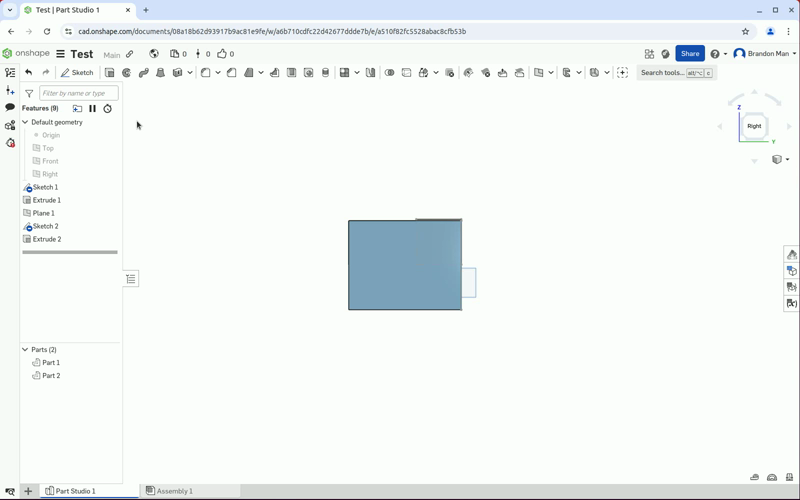
key(shift+h)
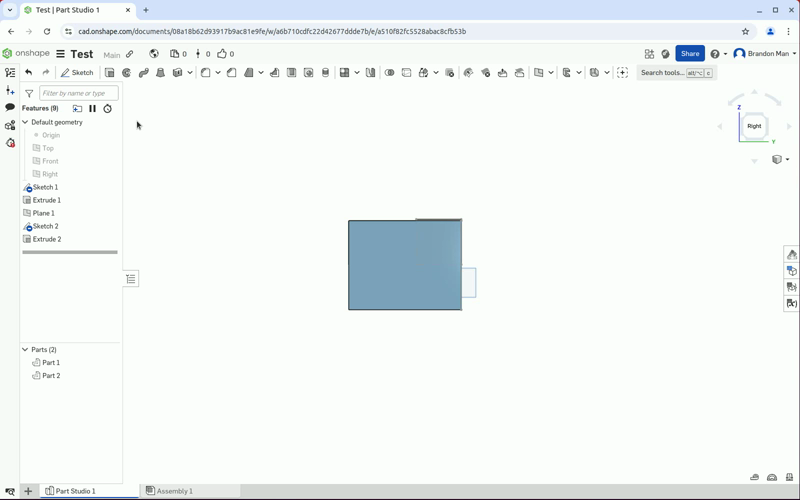
key(shift+7)
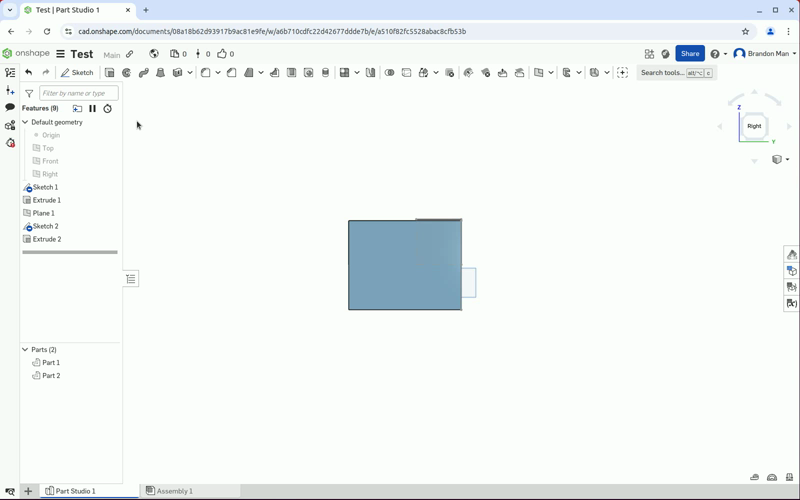
key(right, 2)
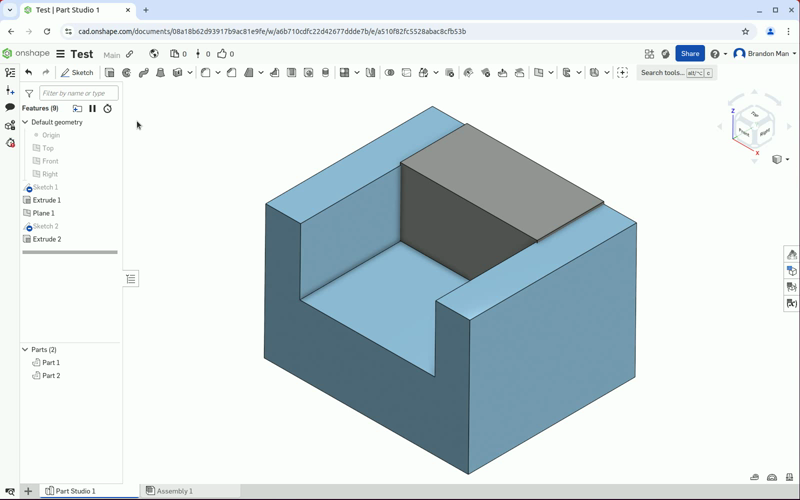
key(down, 2)
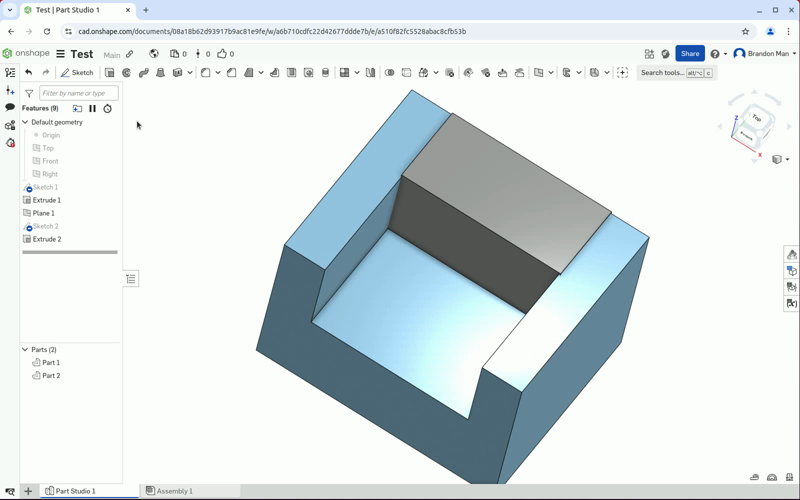
key(up, 2)
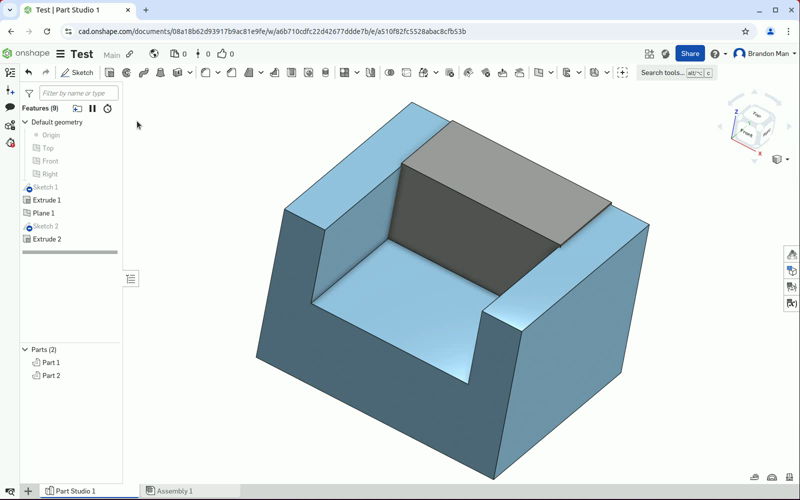
key(left, 2)
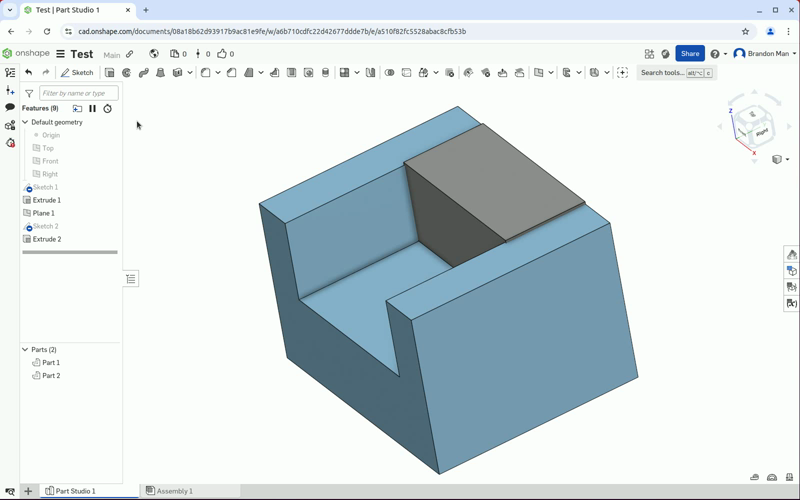
mouse_move(73, 189)
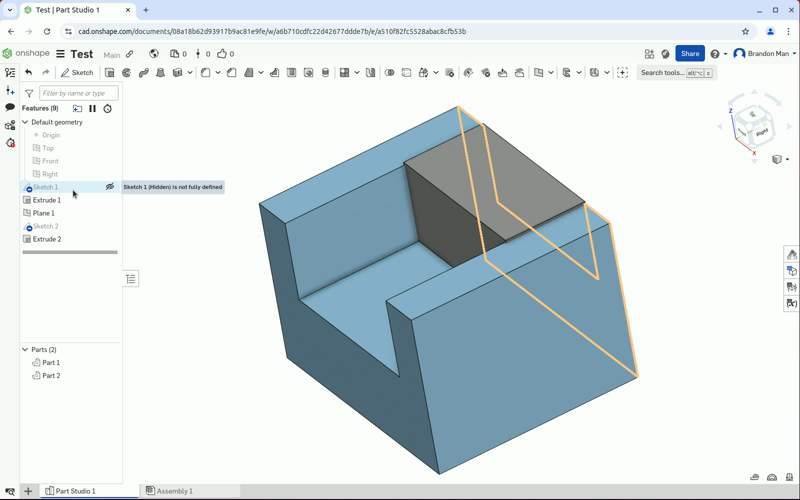
click(73, 189)